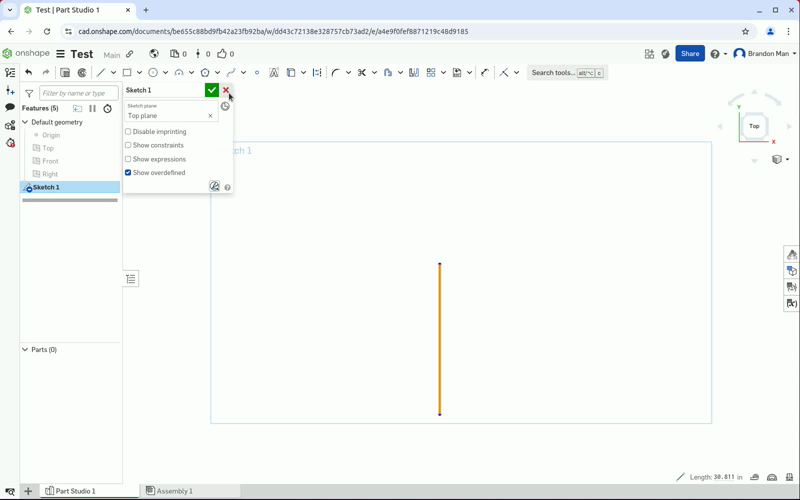
key(shift+h)
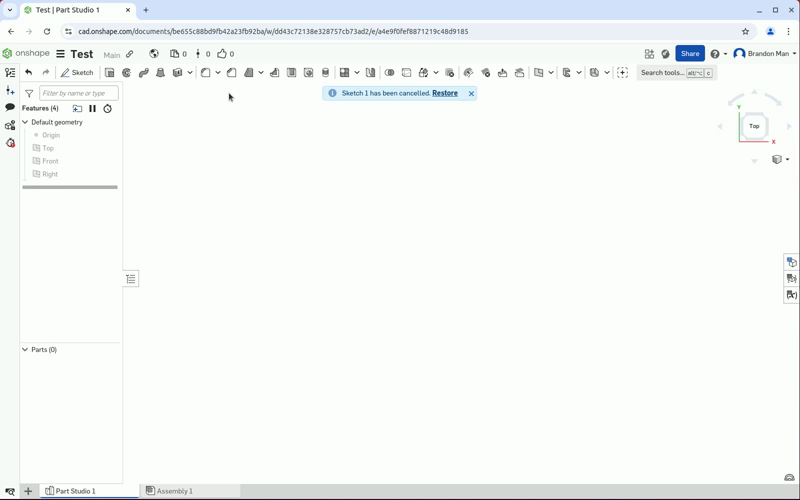
mouse_move(73, 352)
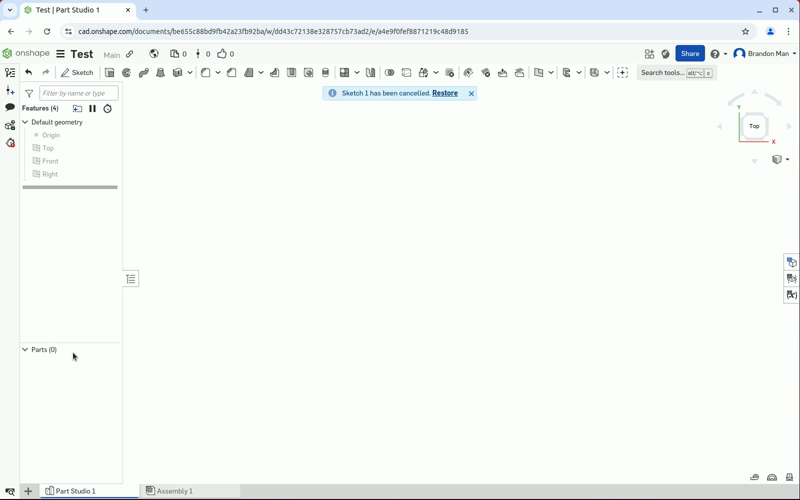
key(y)
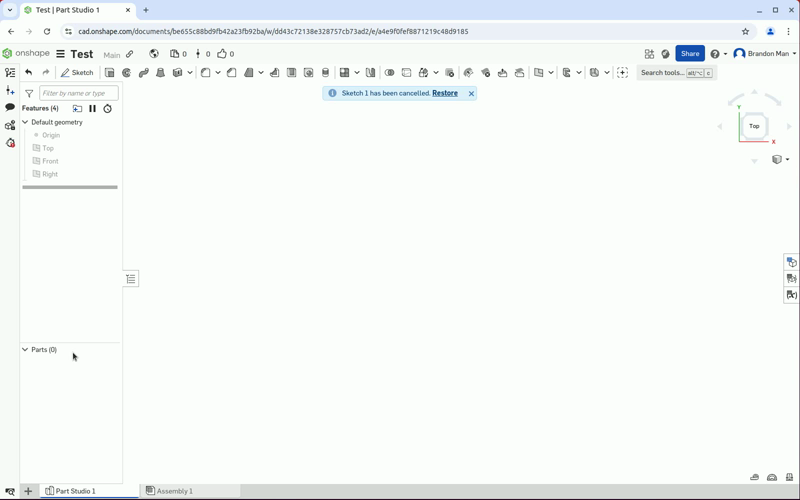
key(shift+p)
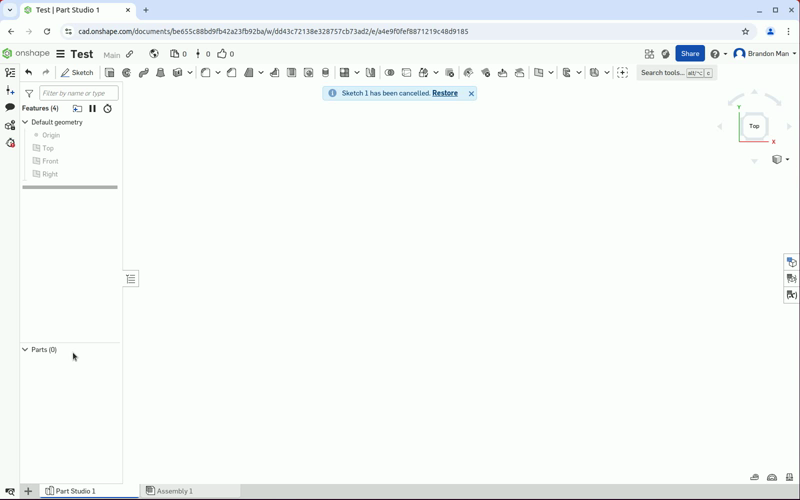
key(space)
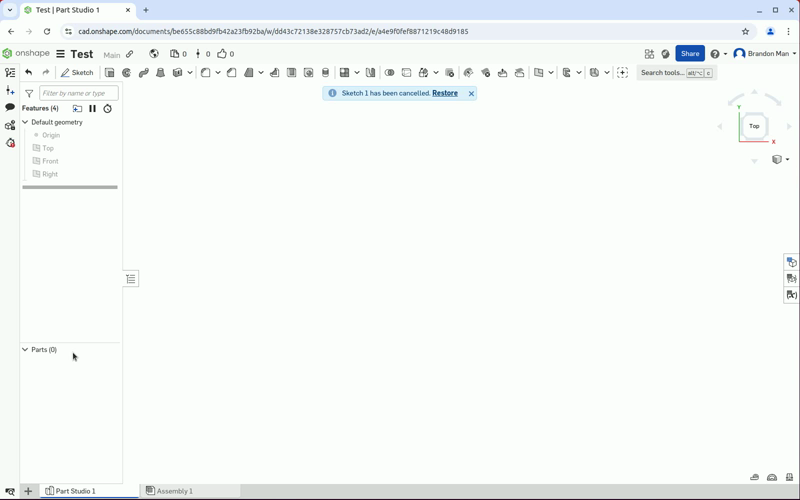
key_down(shift)
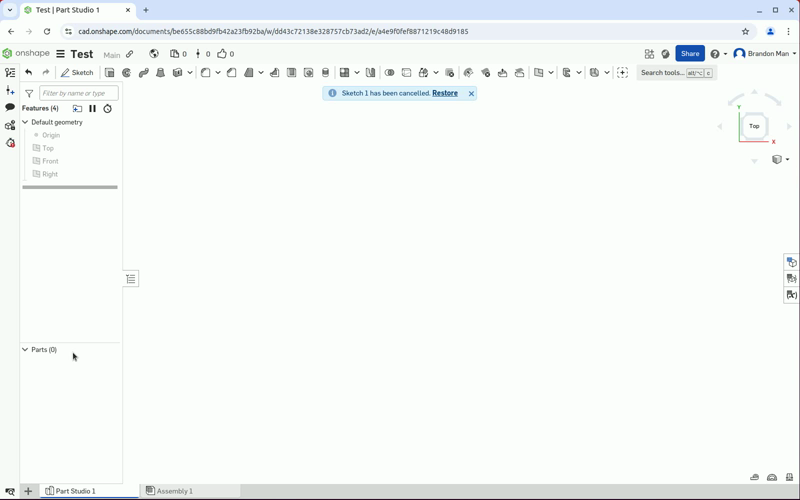
key(up)
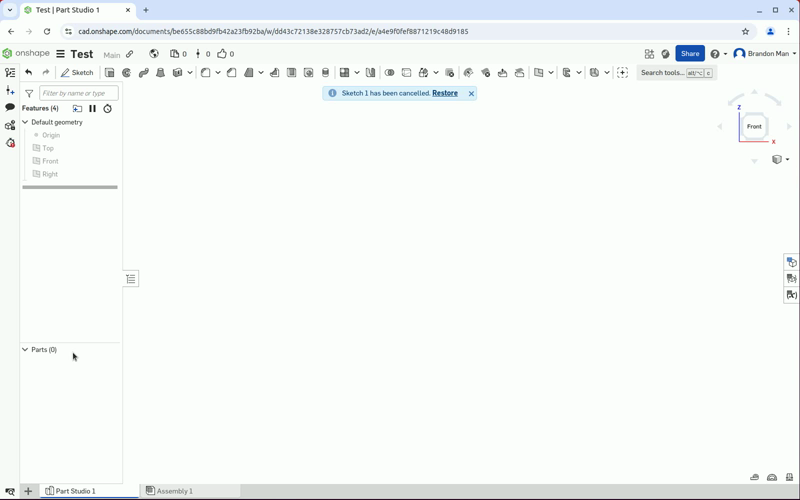
key_up(shift)
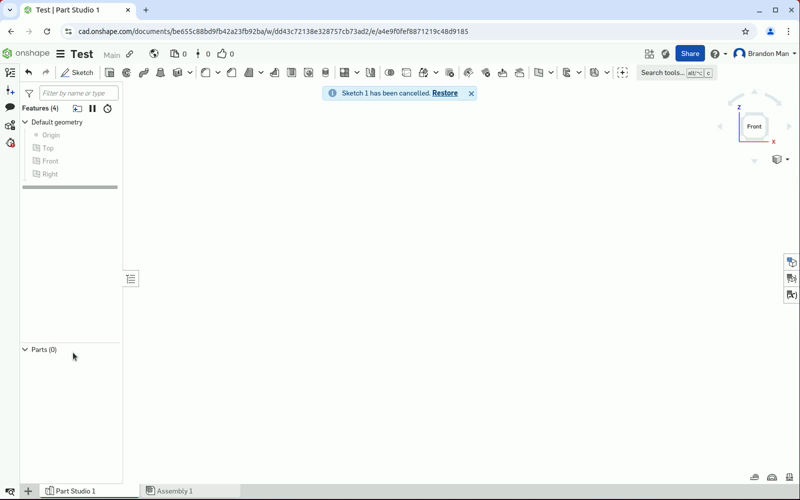
mouse_move(73, 352)
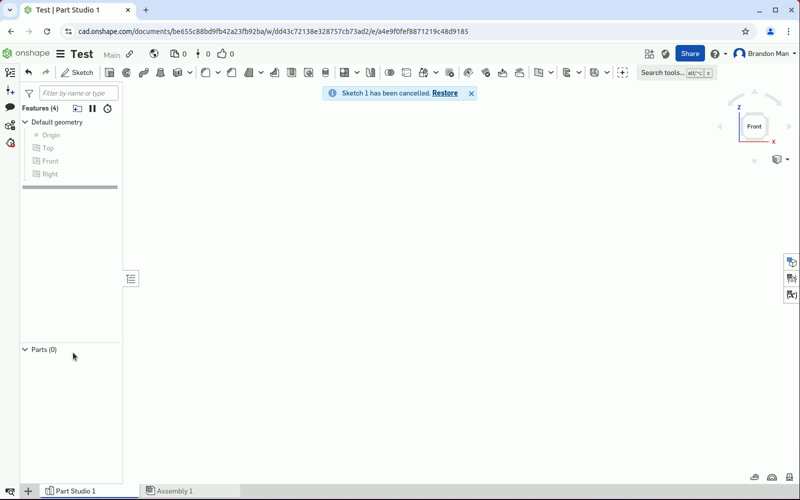
key(shift+y)
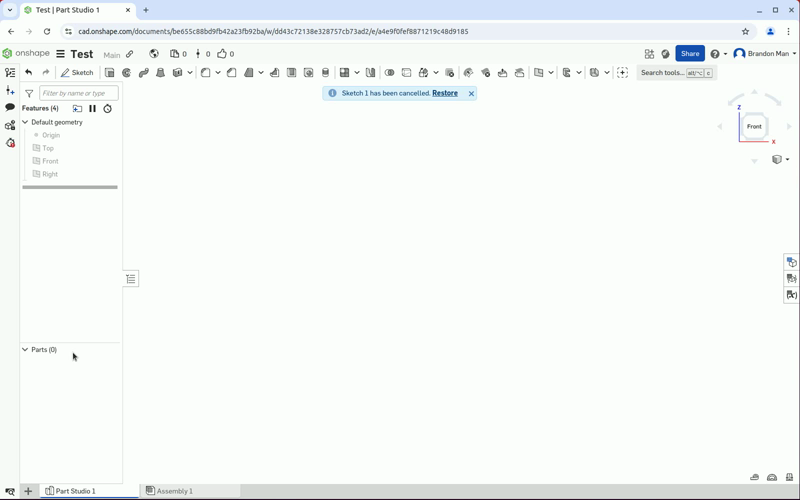
key(shift+s)
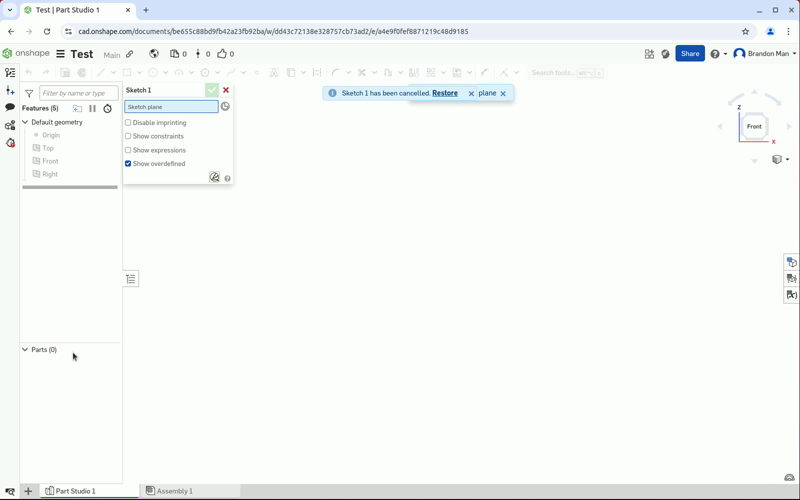
mouse_move(73, 163)
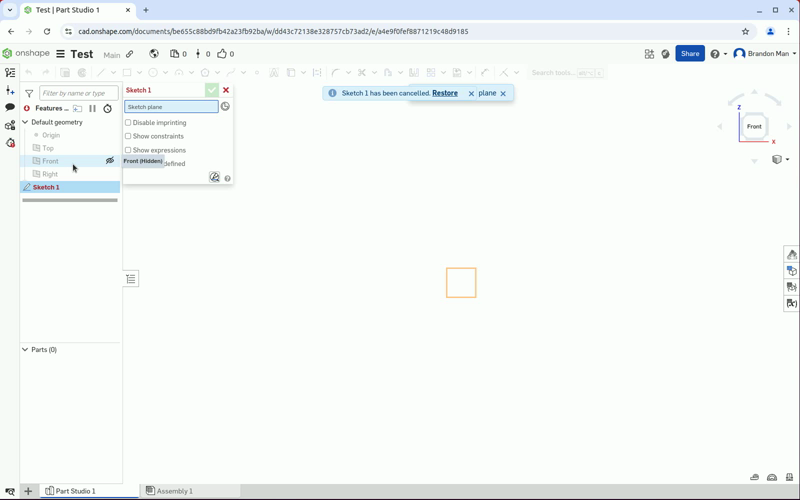
click(73, 163)
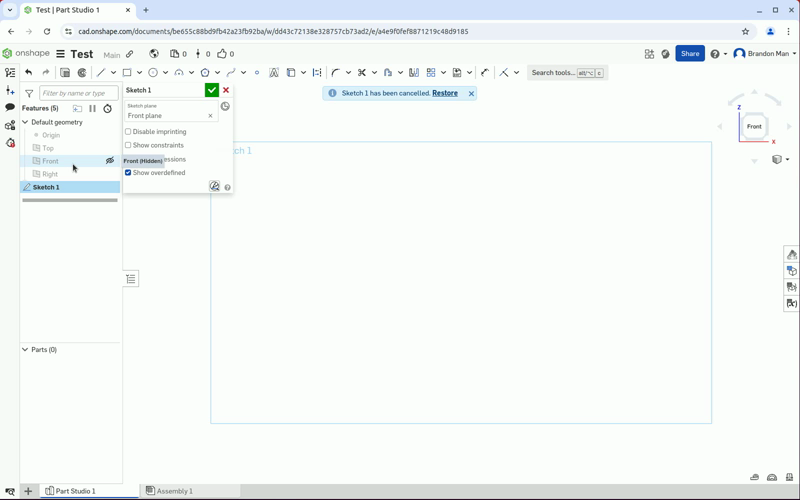
mouse_move(73, 352)
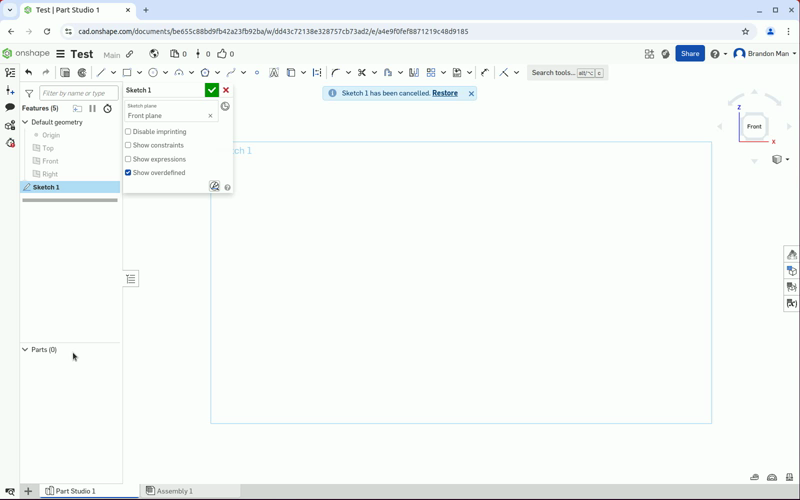
key(y)
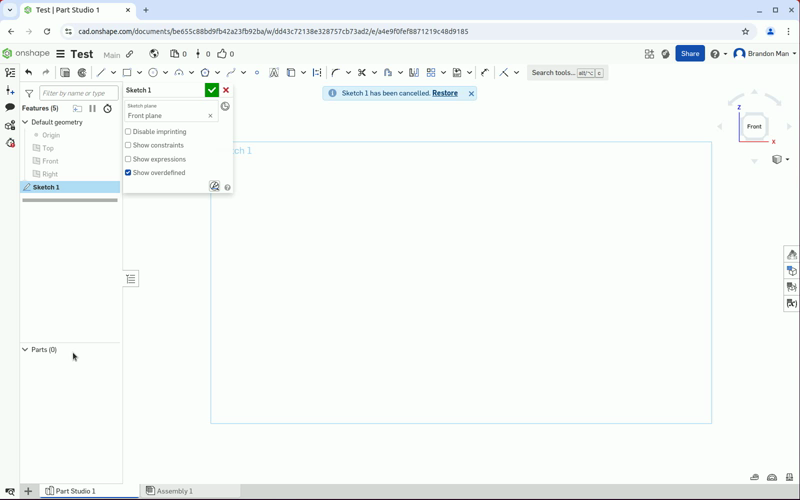
key(l)
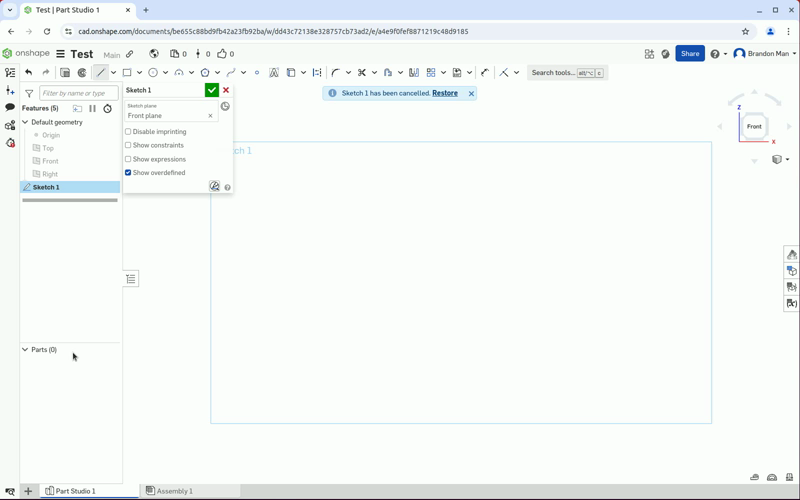
key_down(shift)
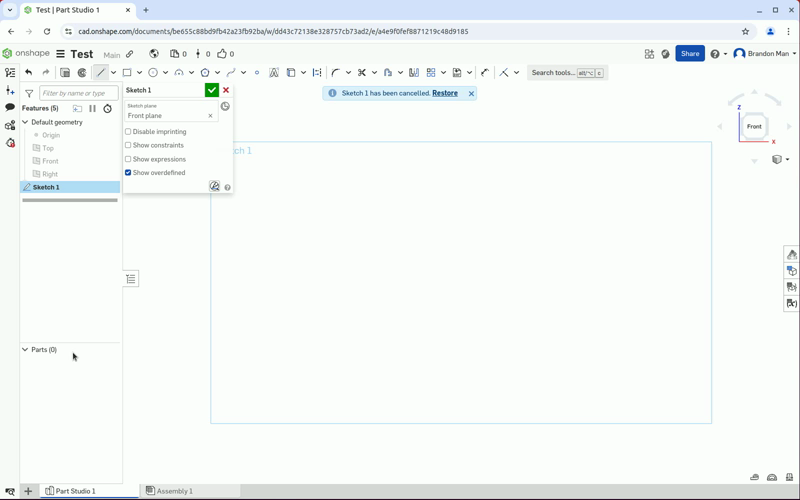
mouse_move(407, 334)
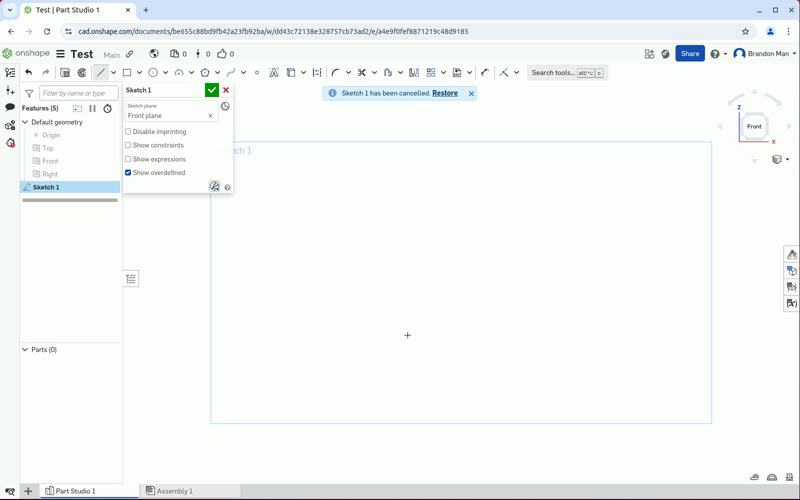
click(407, 334)
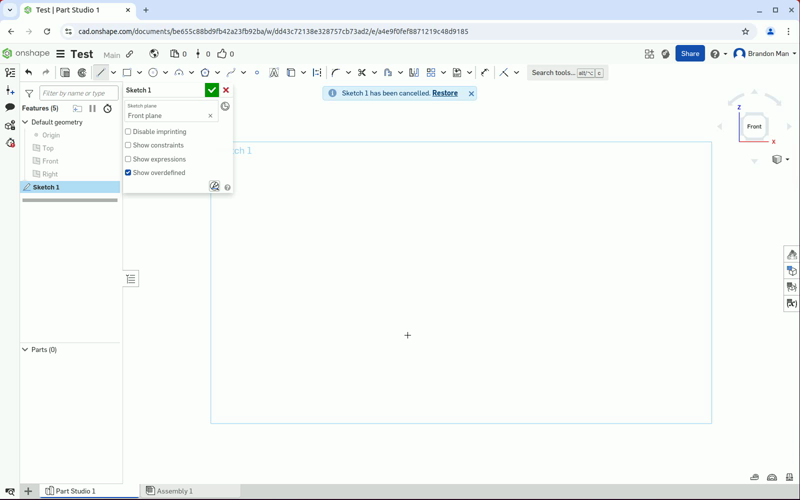
key_up(shift)
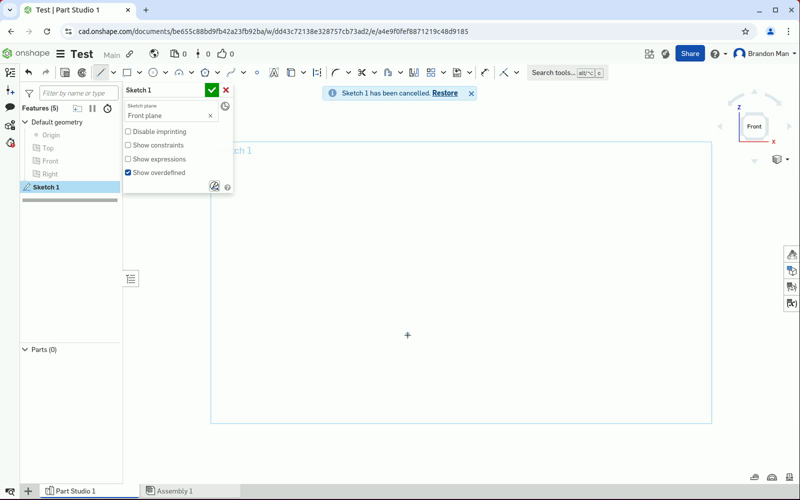
key_down(shift)
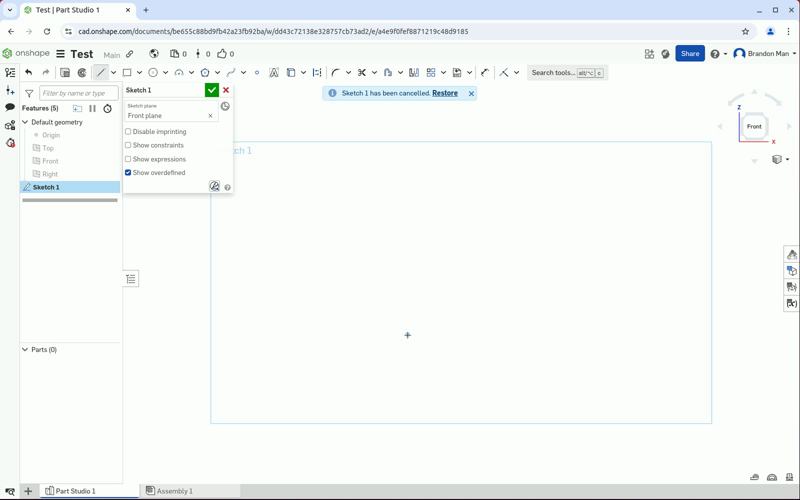
mouse_move(513, 334)
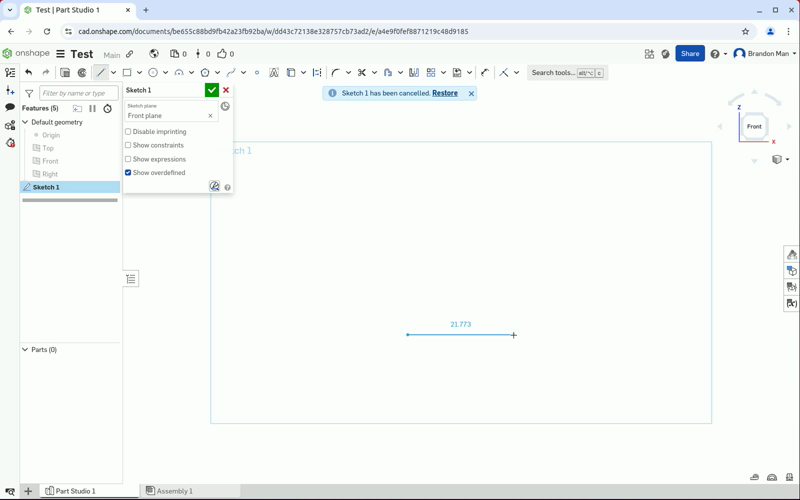
click(513, 334)
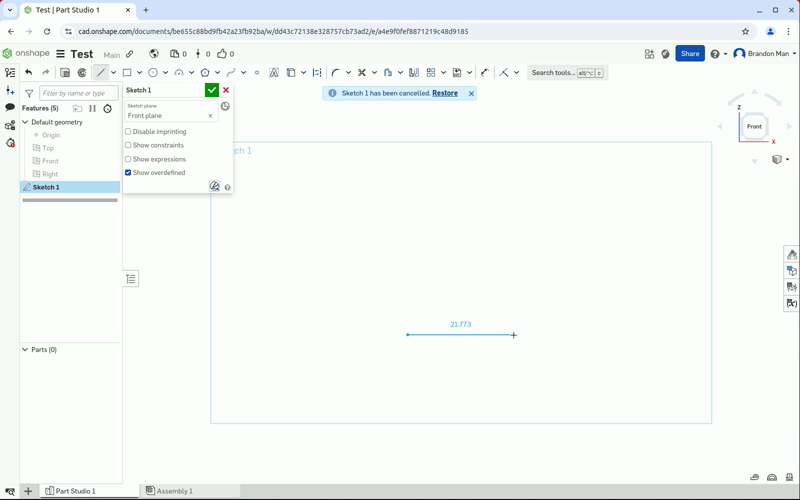
key_up(shift)
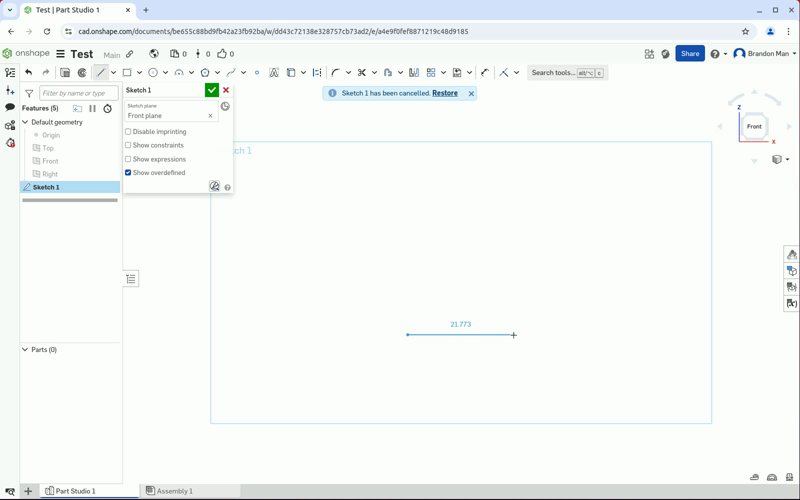
key_down(shift)
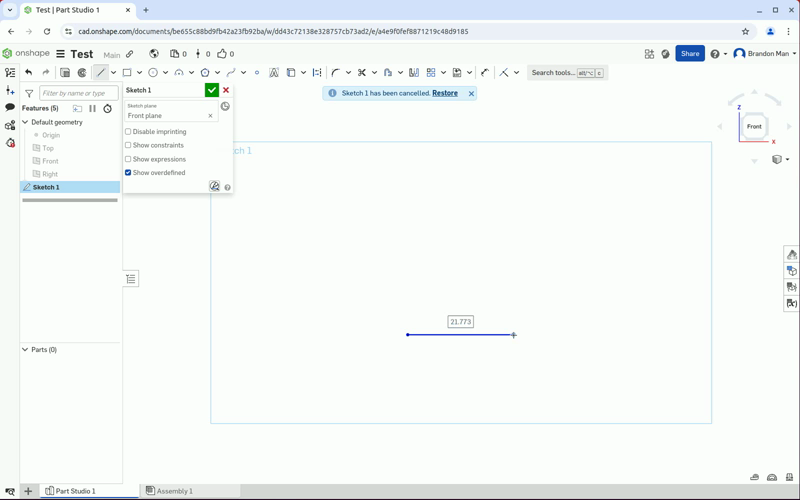
mouse_move(513, 228)
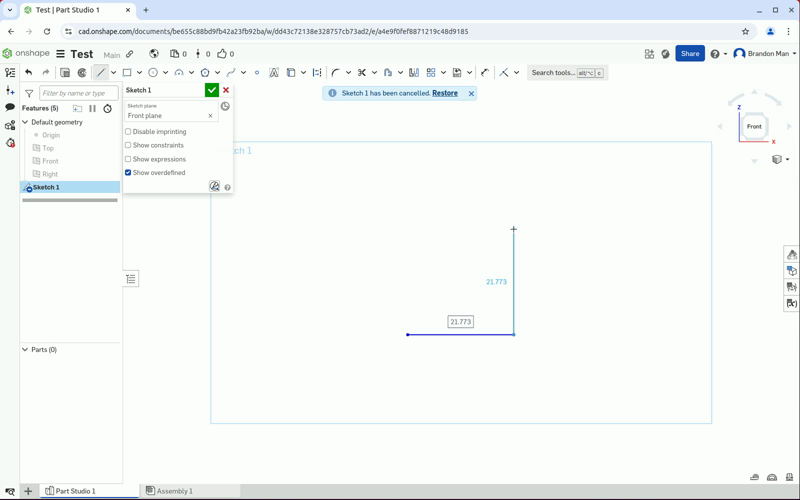
click(513, 228)
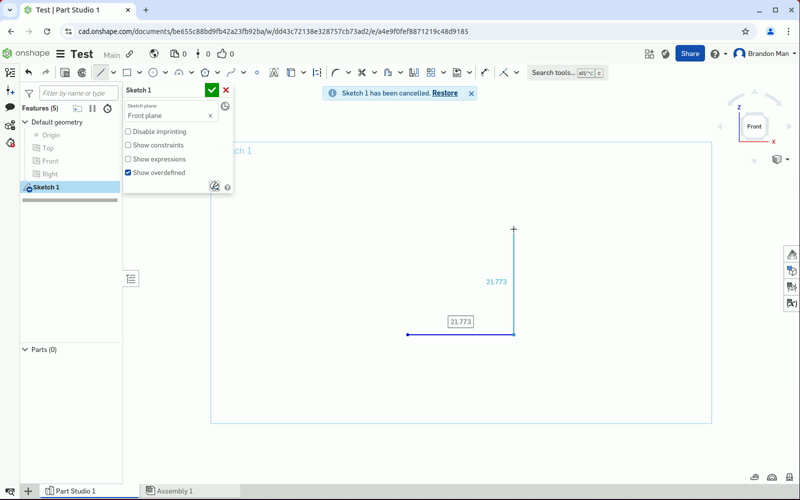
key_up(shift)
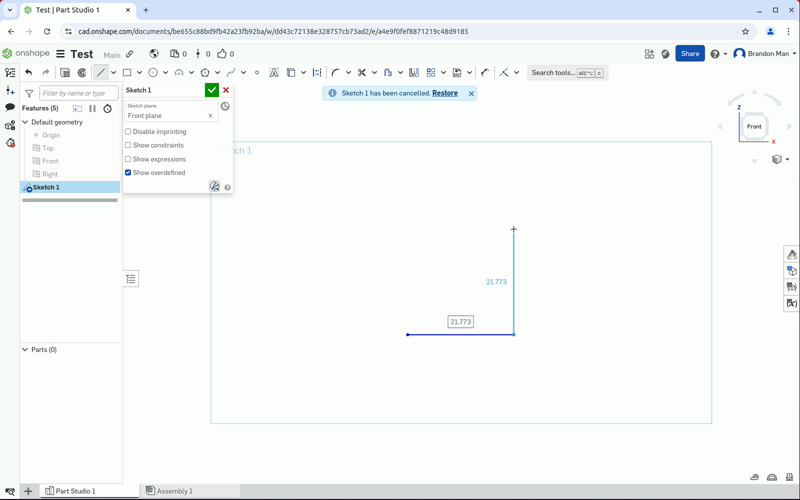
key_down(shift)
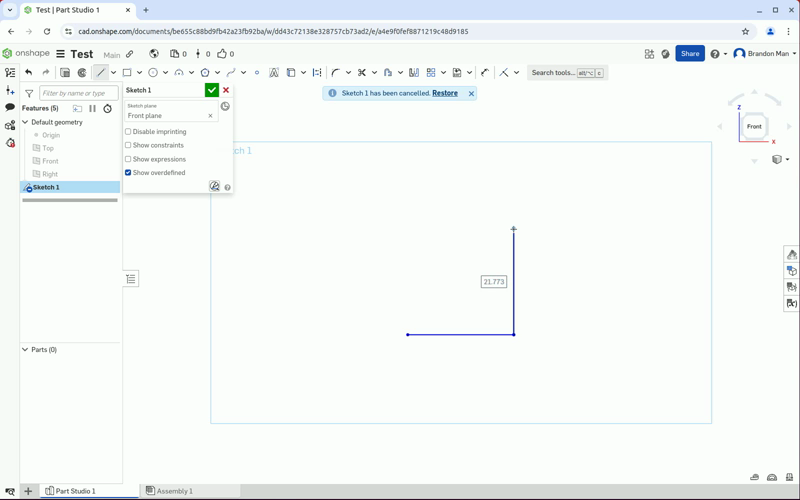
mouse_move(407, 228)
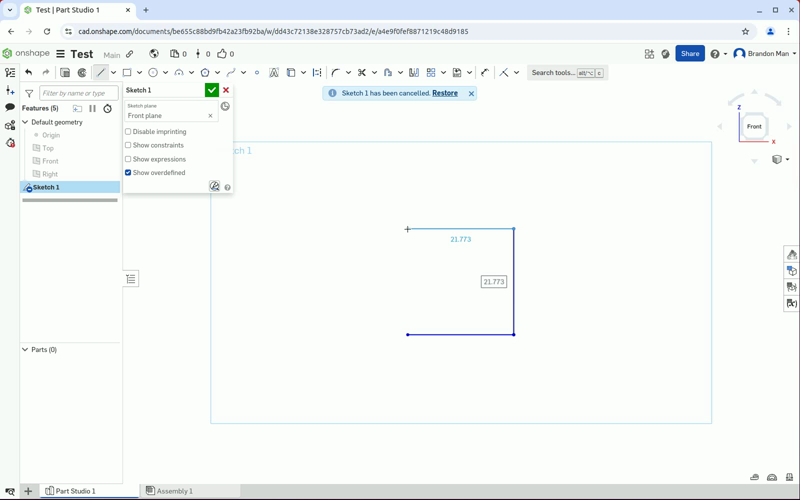
click(407, 228)
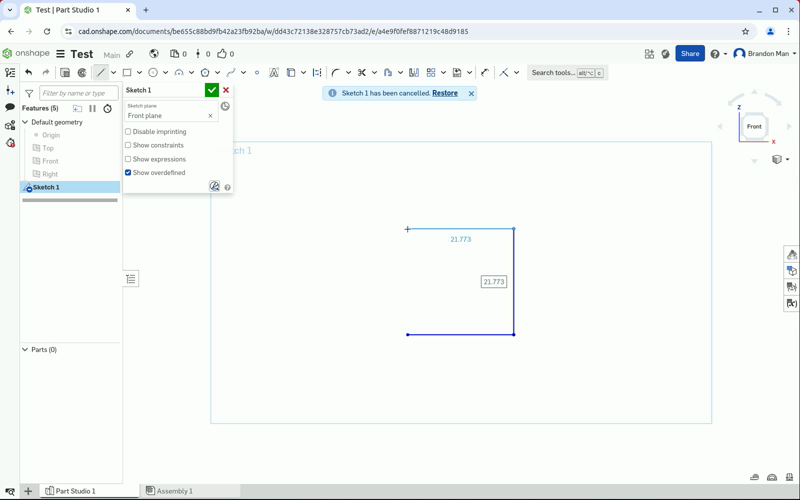
key_up(shift)
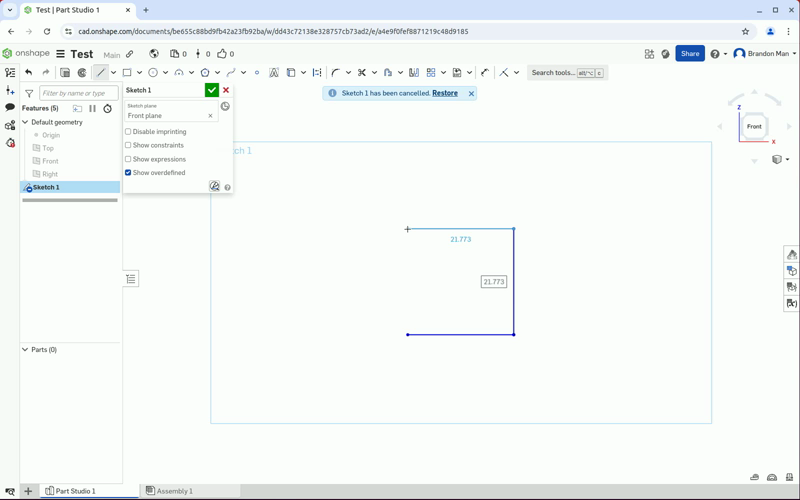
key_down(shift)
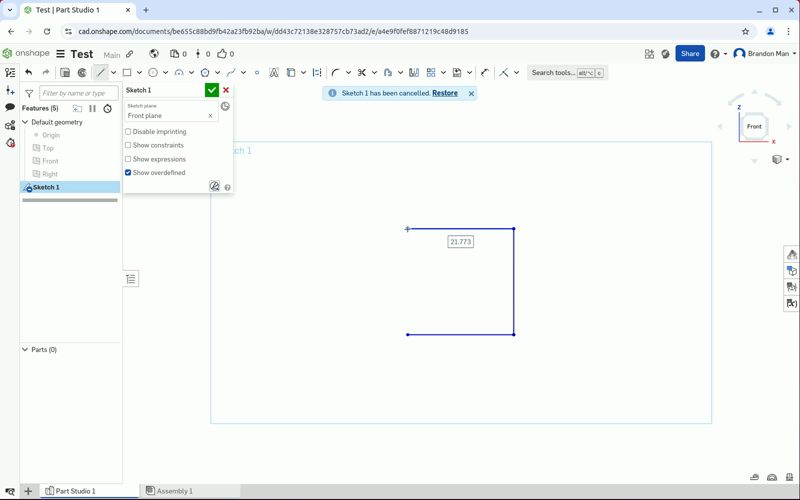
mouse_move(407, 334)
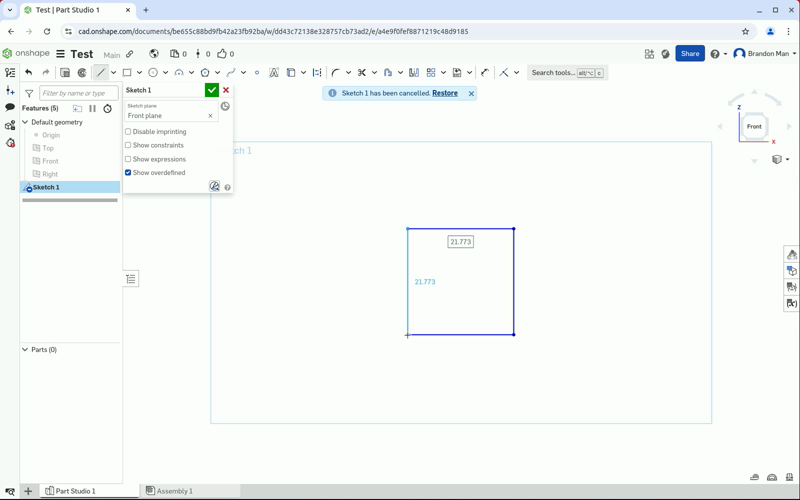
key_up(shift)
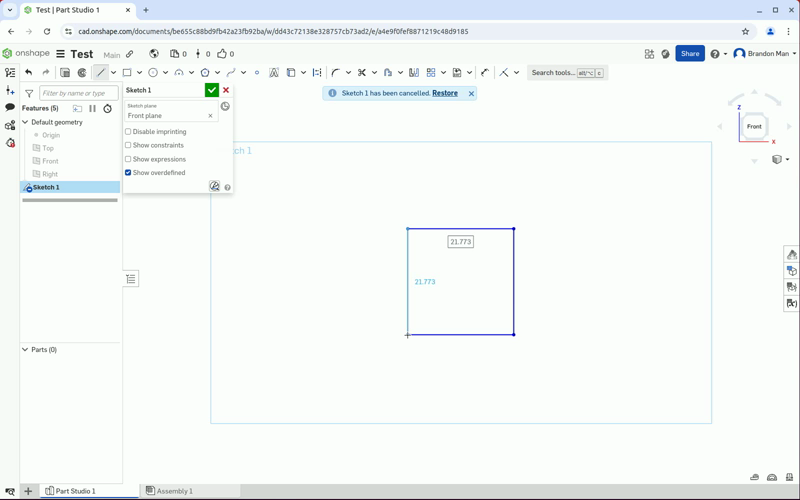
click(407, 334)
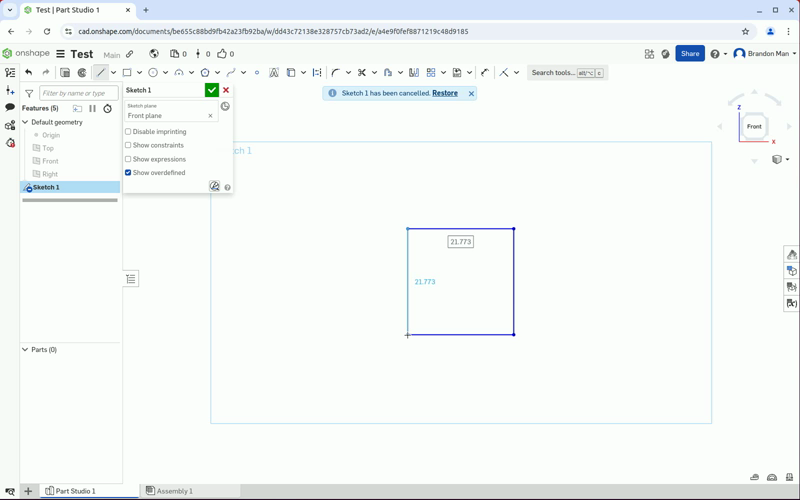
key(esc)
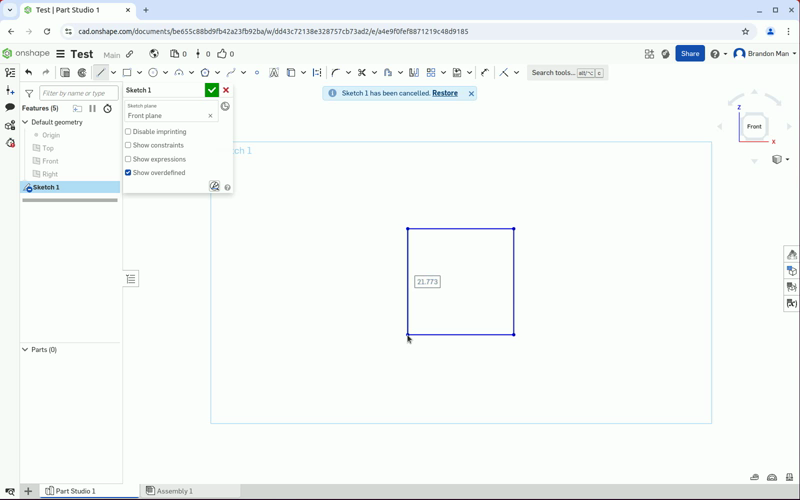
mouse_move(460, 297)
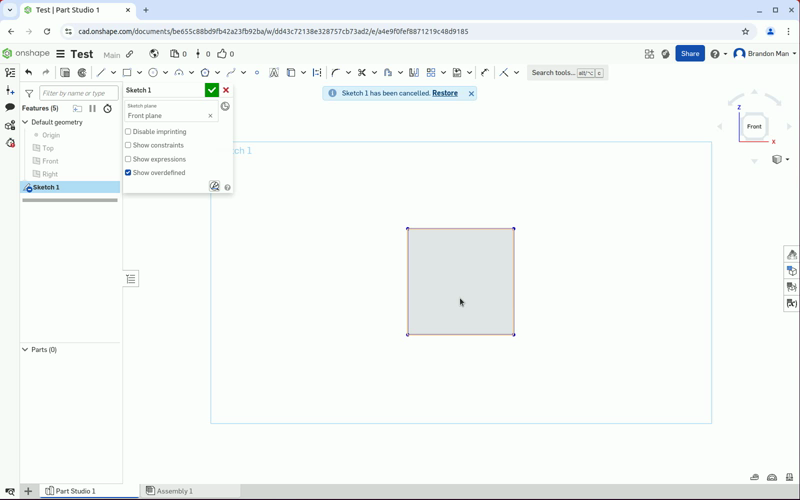
click(460, 297)
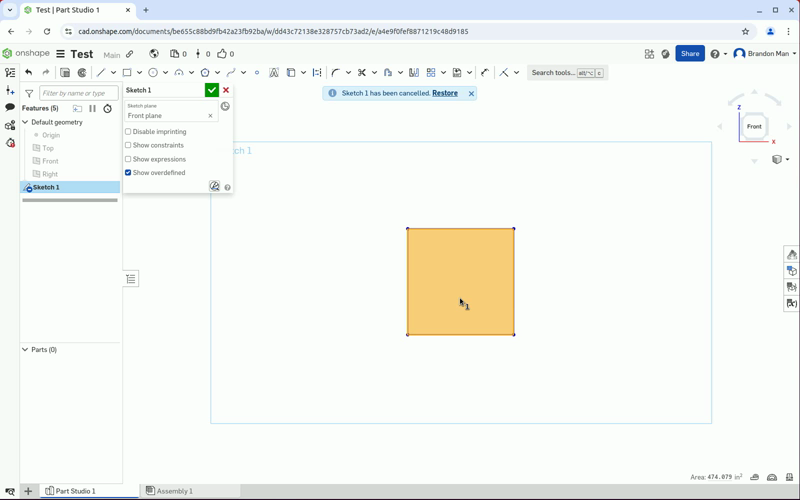
mouse_move(73, 352)
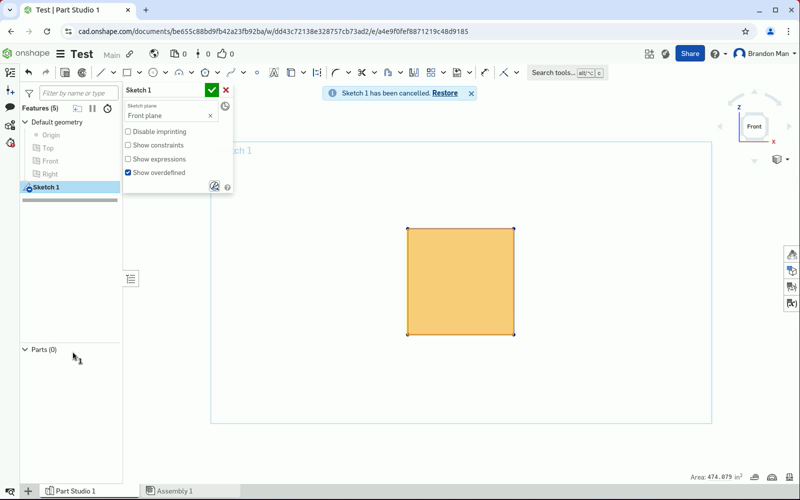
key(shift+y)
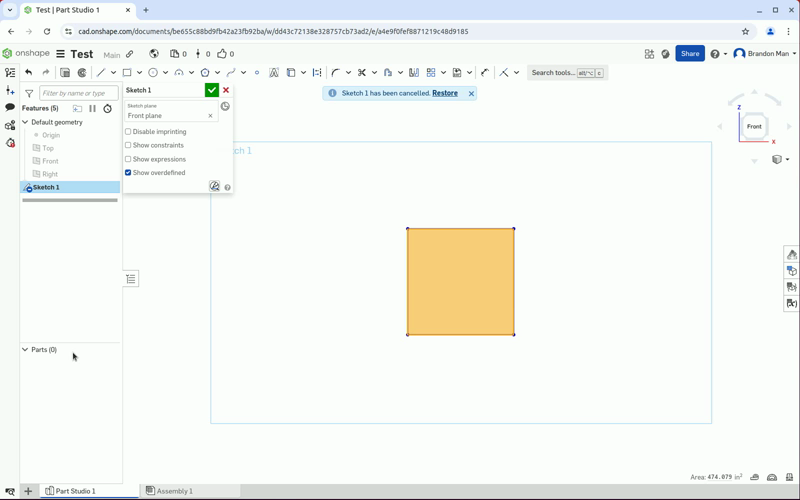
key(shift+e)
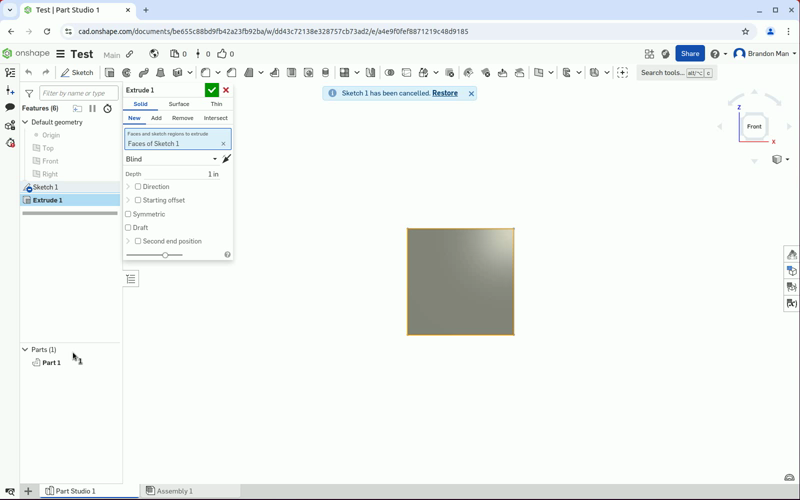
mouse_move(143, 106)
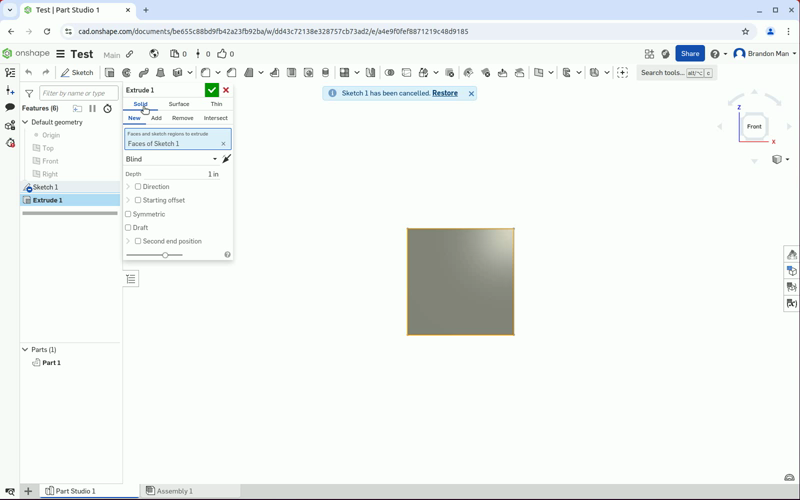
click(143, 106)
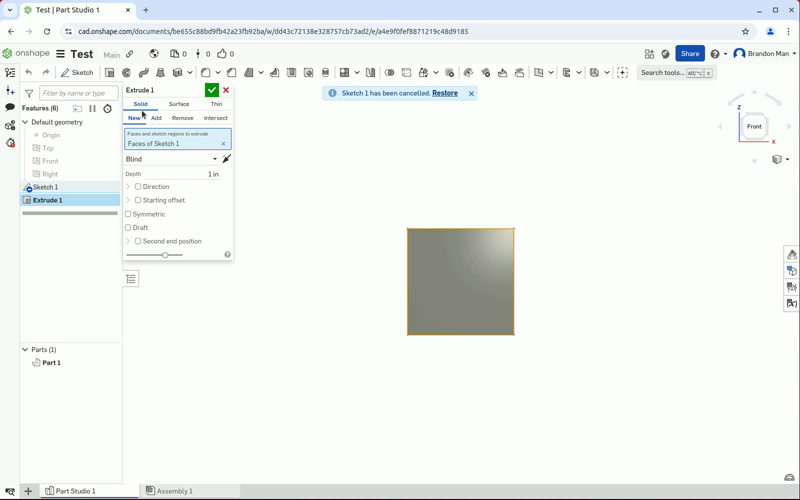
mouse_move(137, 120)
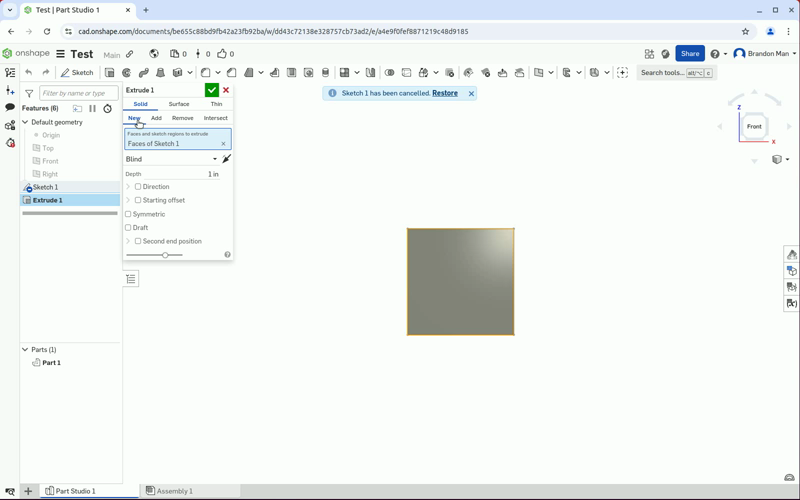
click(137, 120)
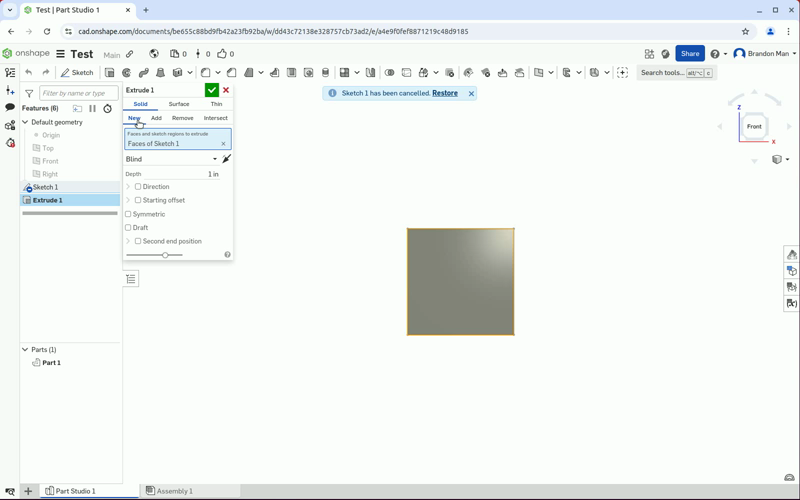
key(tab, 4)
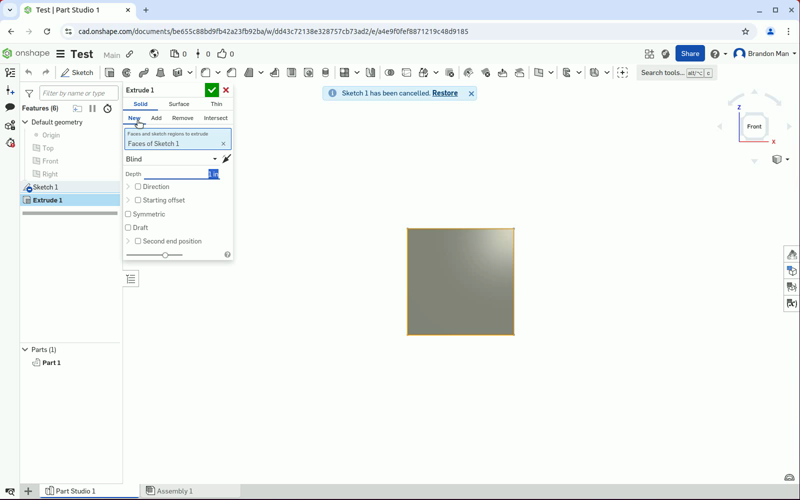
text(13.48)
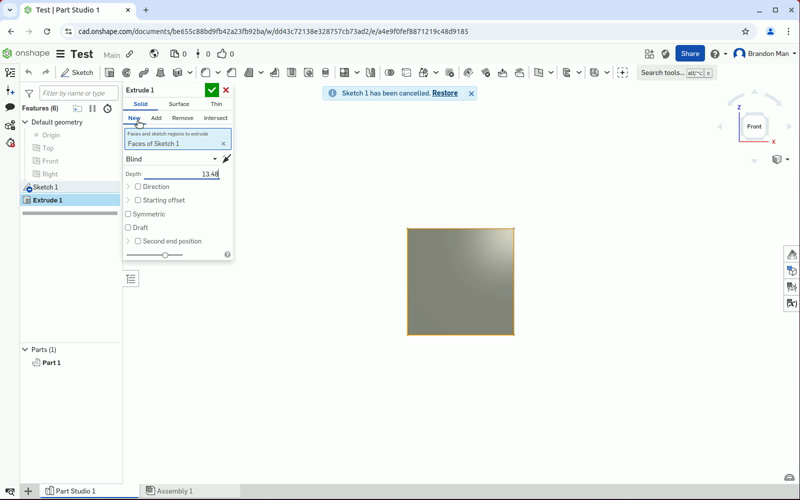
key(tab, 3)
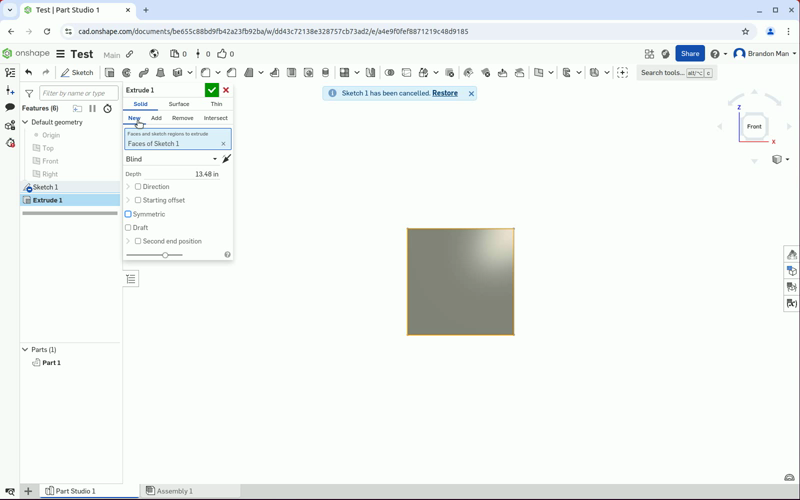
key(space)
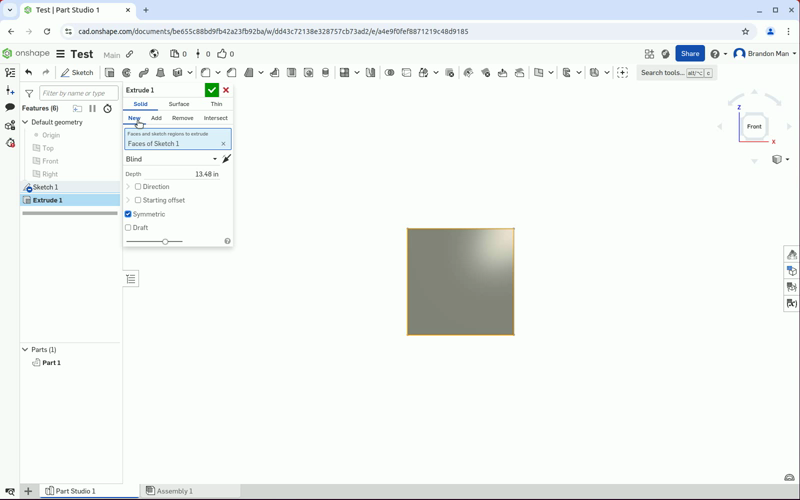
key(enter)
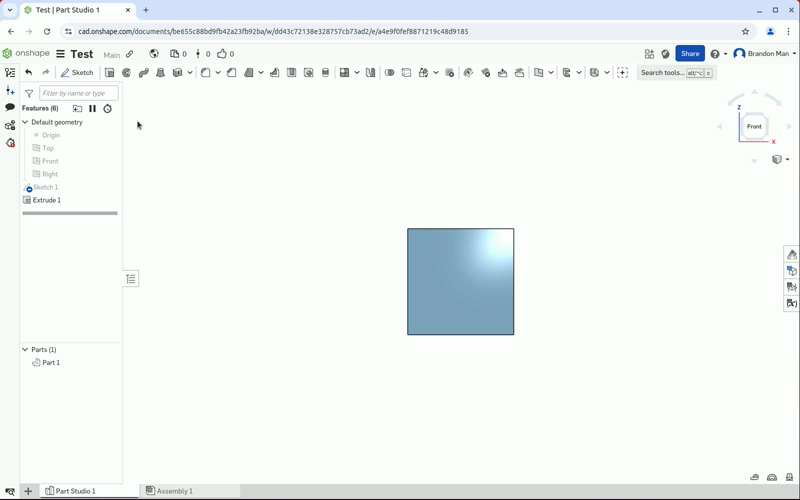
key(shift+h)
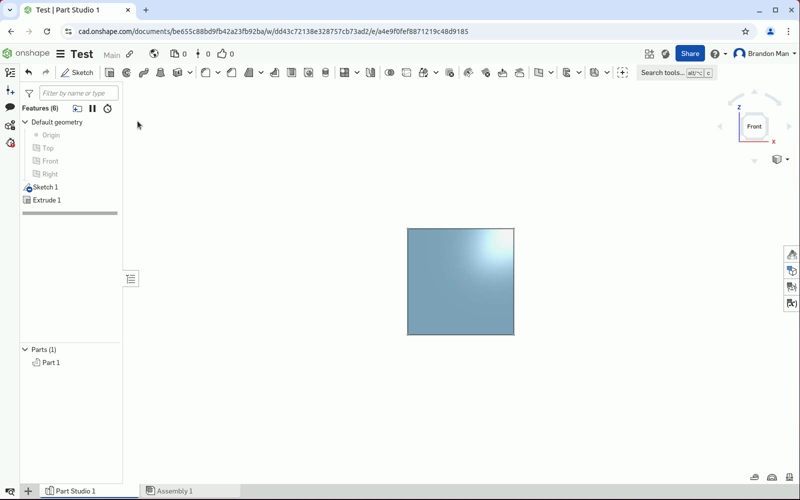
key(shift+h)
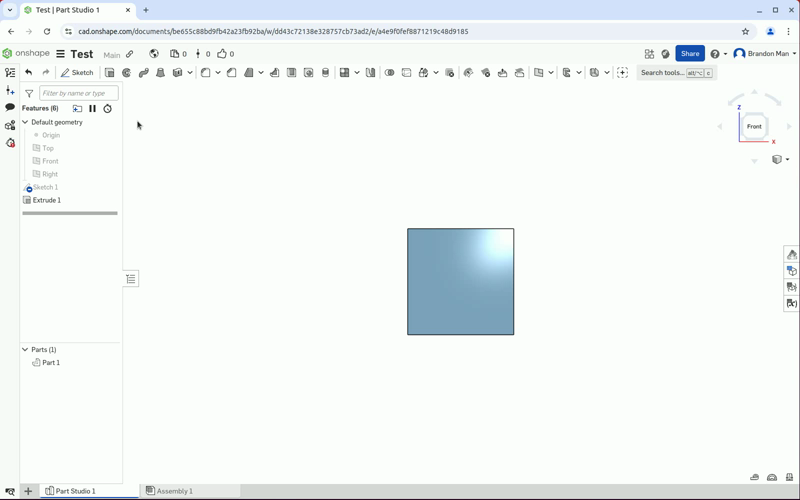
mouse_move(73, 189)
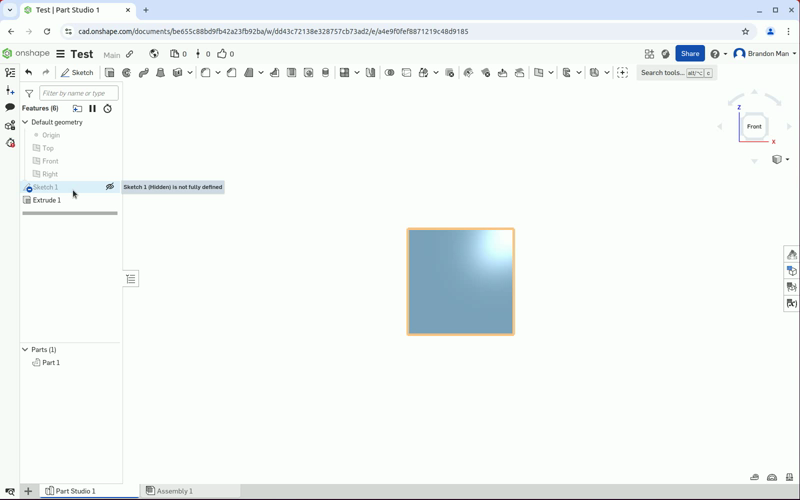
click(73, 189)
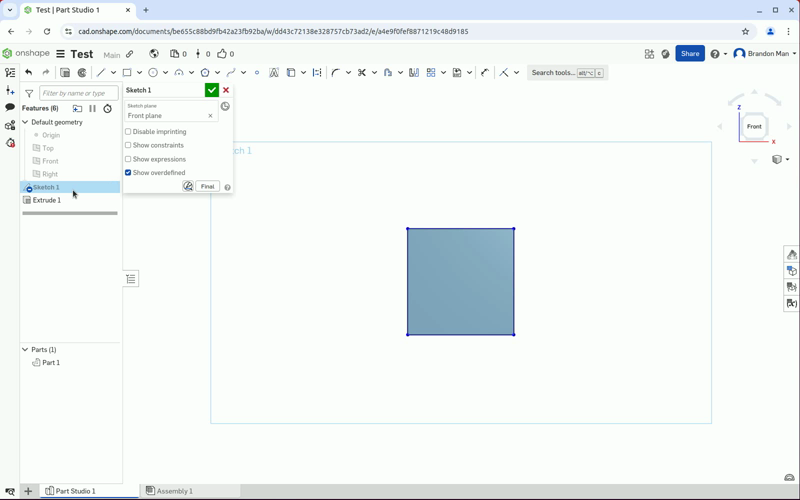
mouse_move(229, 92)
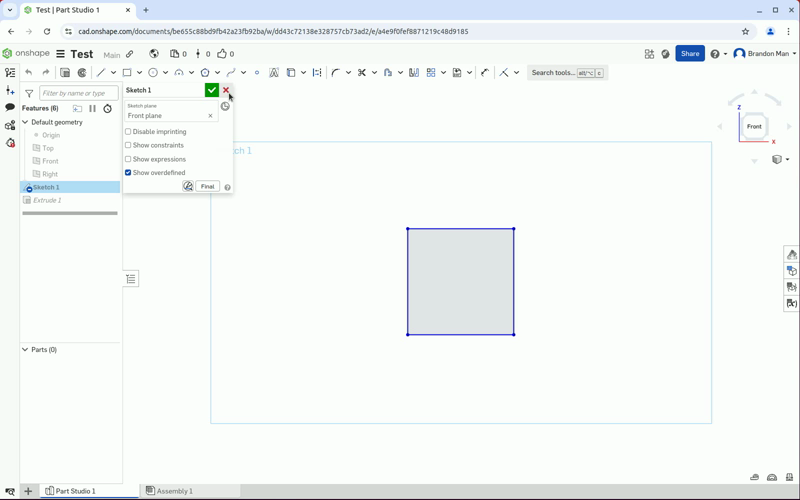
click(229, 92)
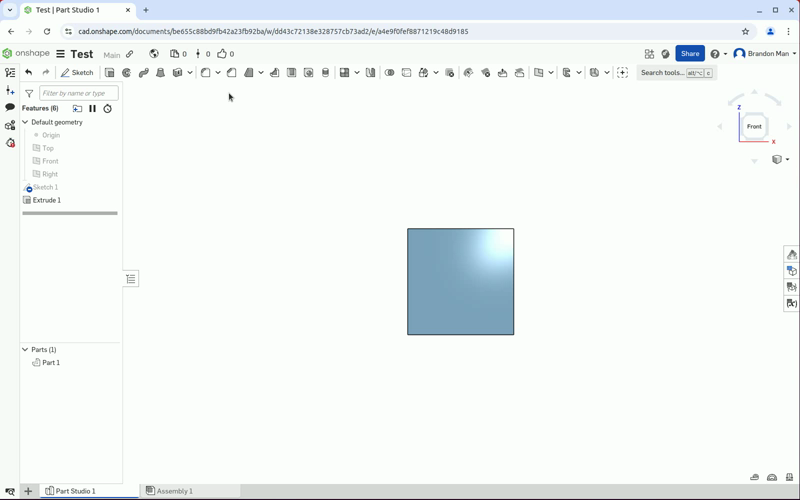
mouse_move(541, 75)
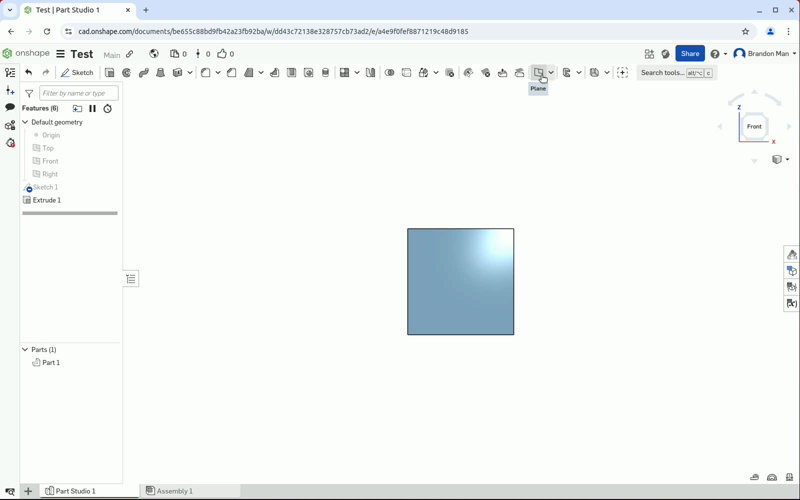
click(541, 75)
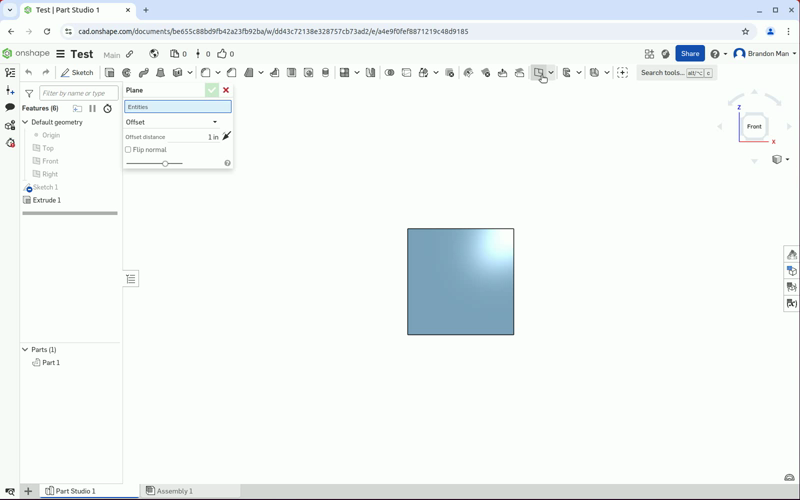
mouse_move(73, 163)
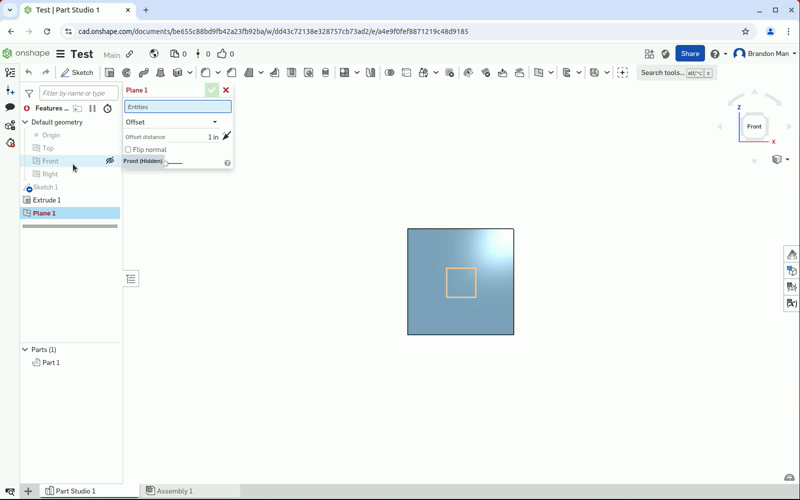
click(73, 163)
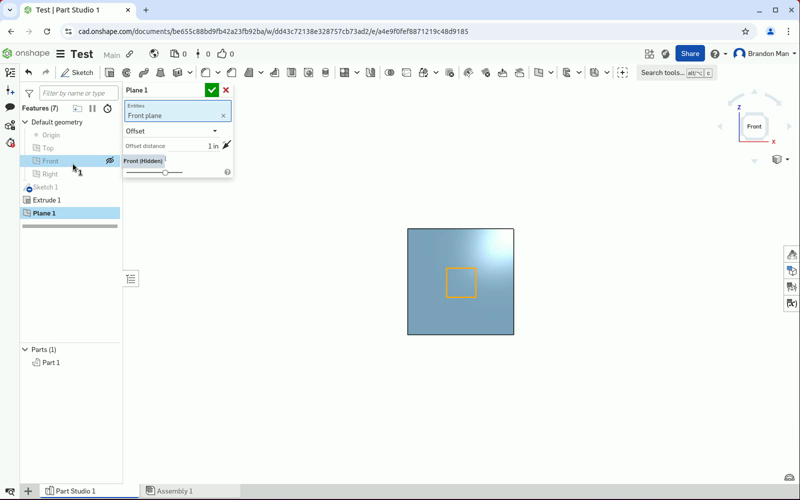
key(tab, 2)
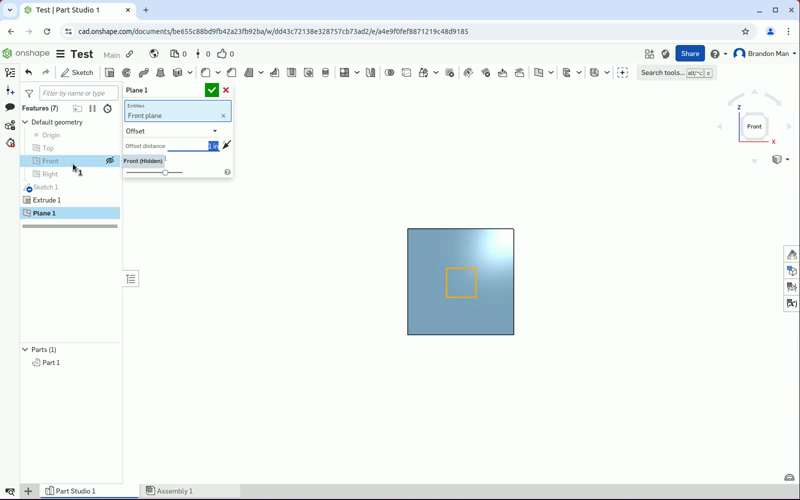
text(6.748)
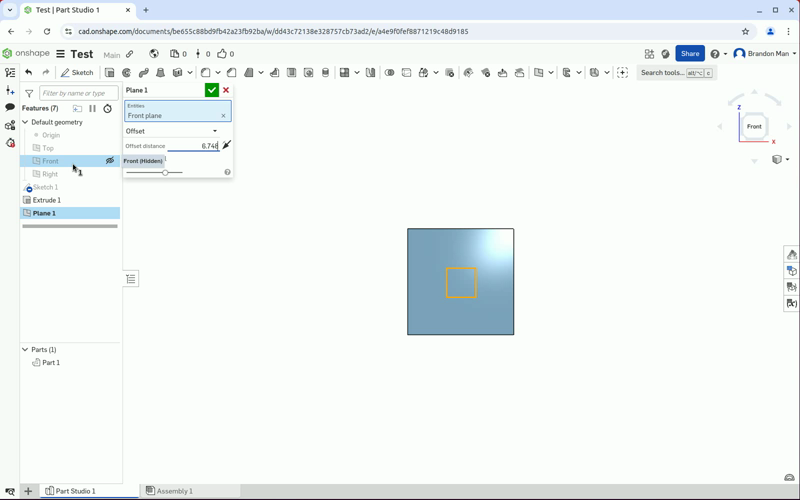
key(enter, 2)
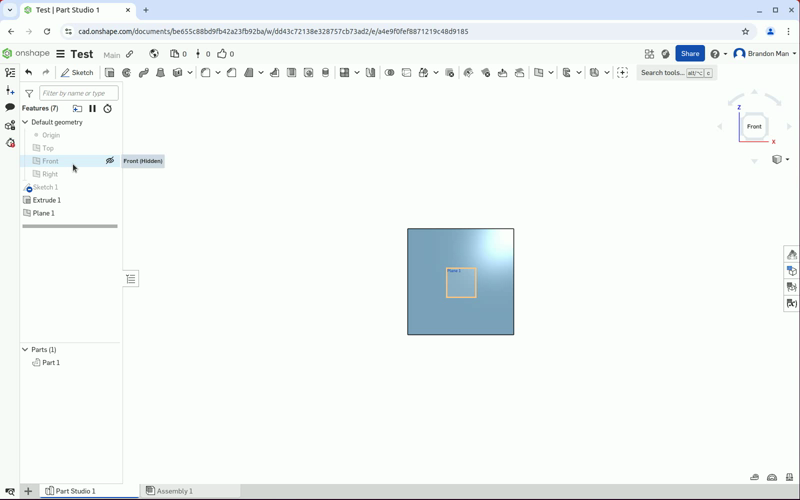
key(shift+s)
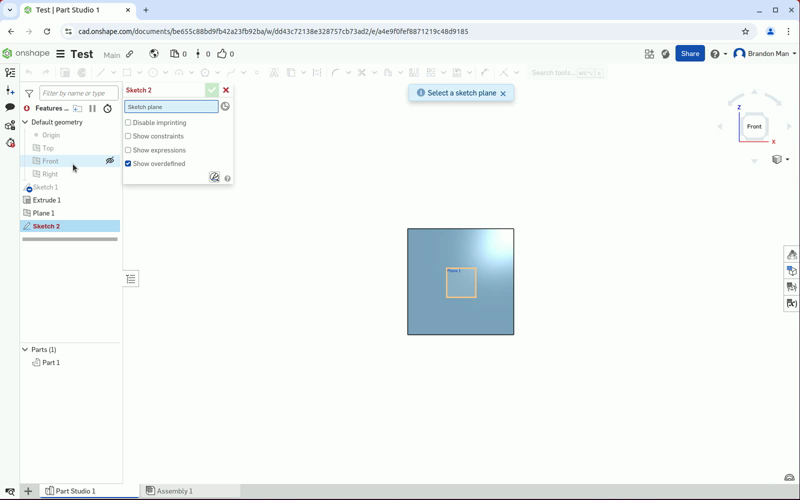
mouse_move(73, 215)
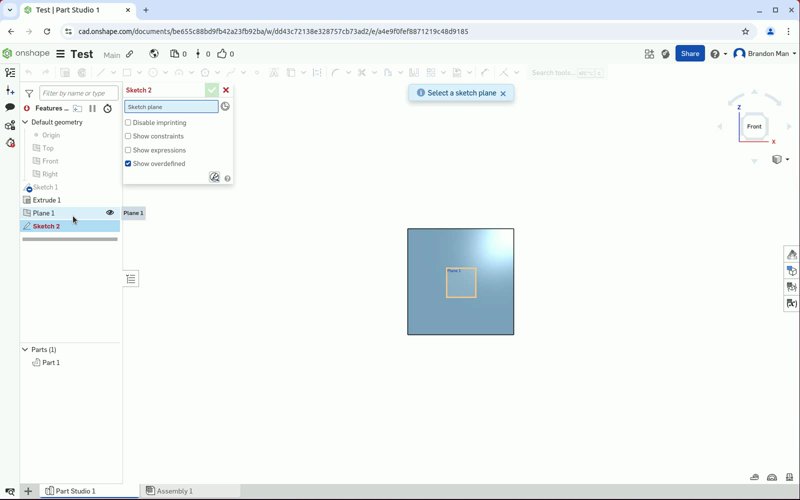
click(73, 215)
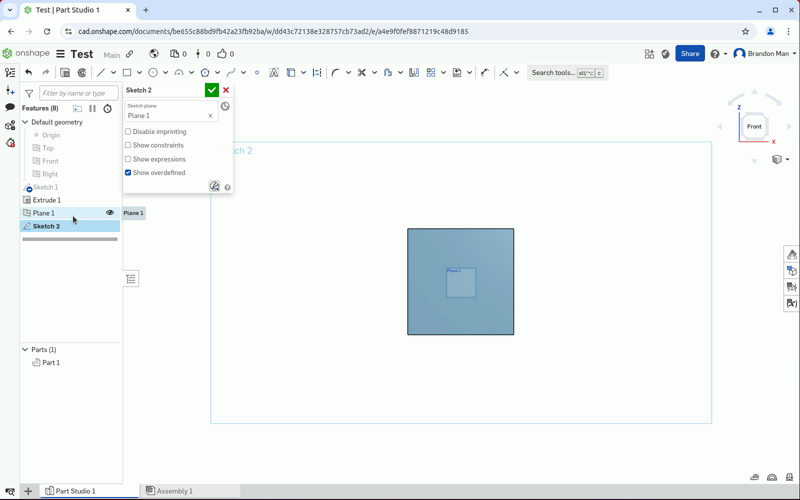
mouse_move(73, 352)
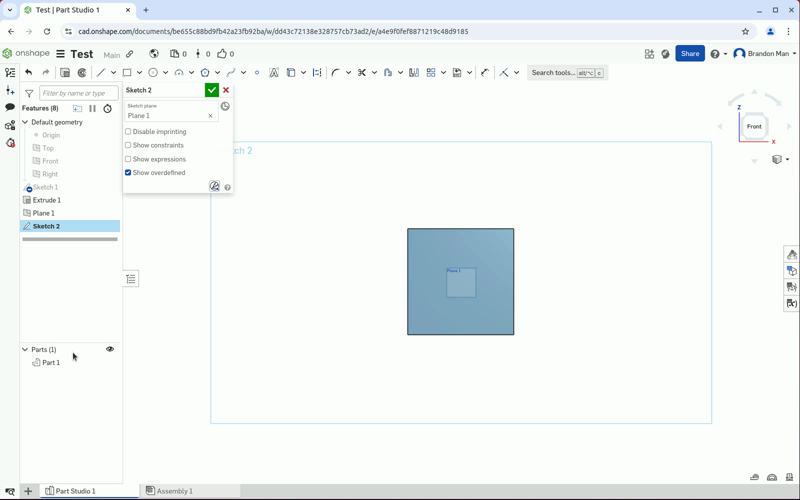
key(y)
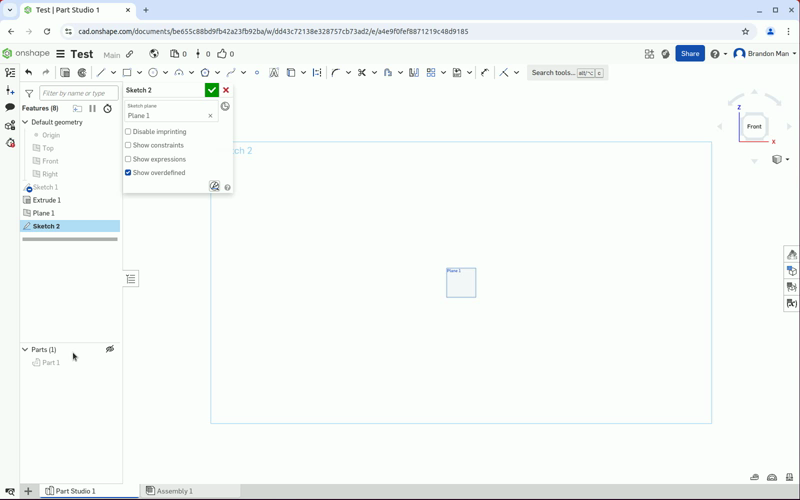
key(l)
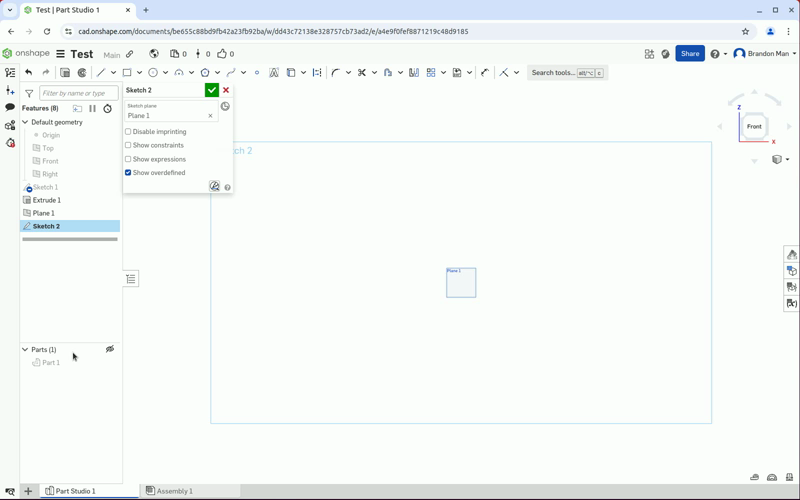
key_down(shift)
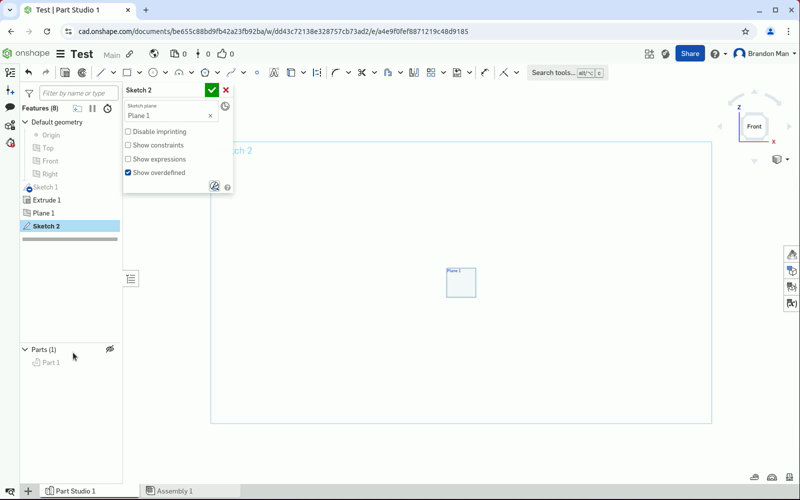
mouse_move(414, 327)
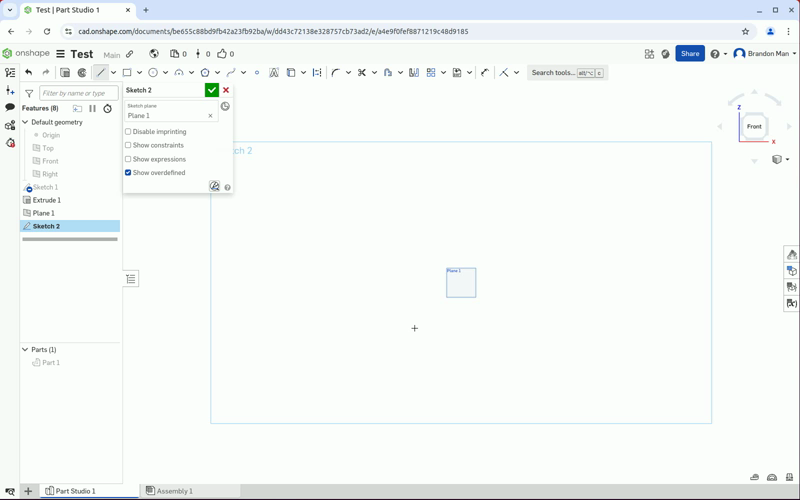
click(414, 327)
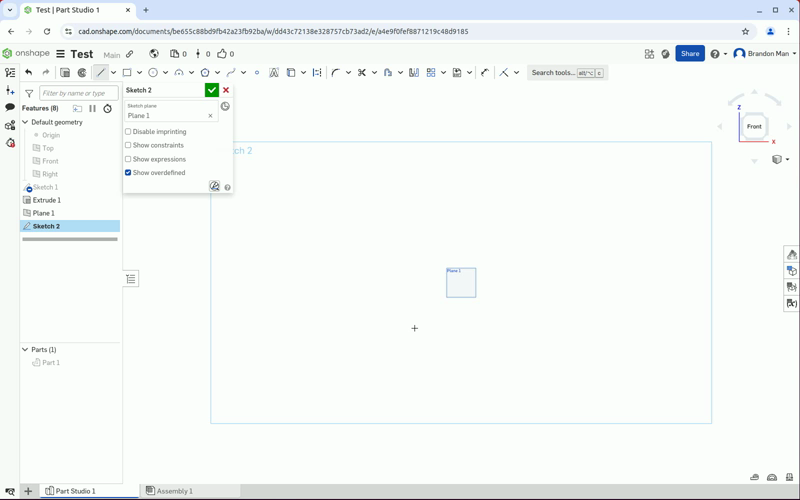
key_up(shift)
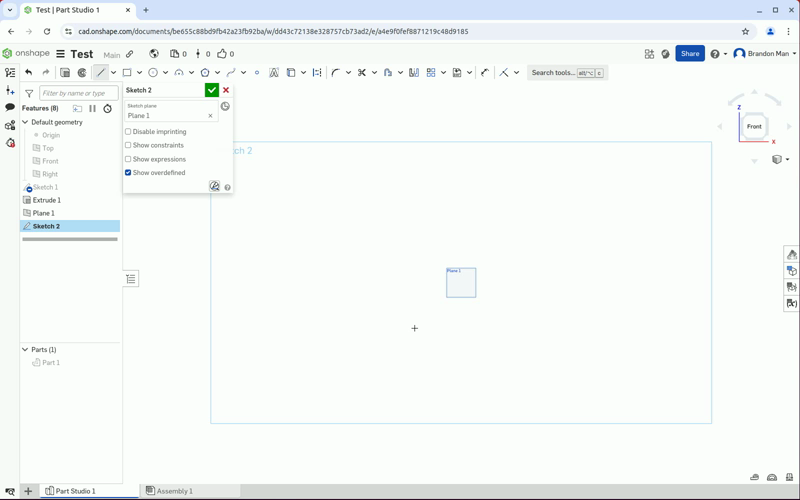
key_down(shift)
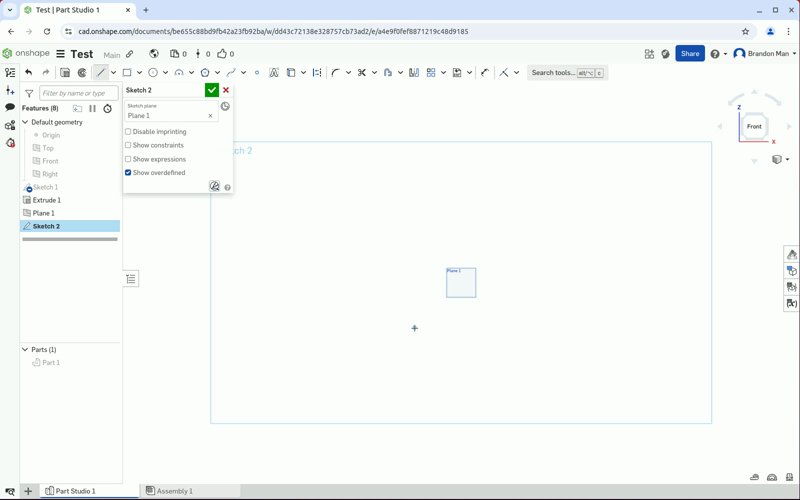
mouse_move(506, 327)
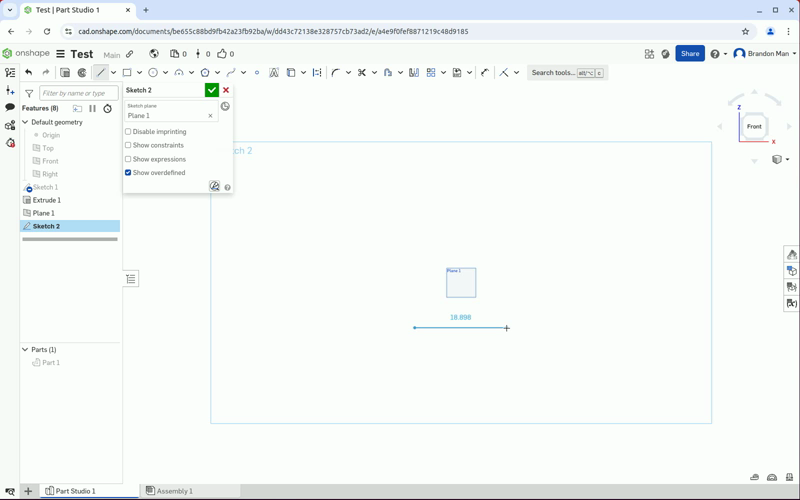
click(506, 327)
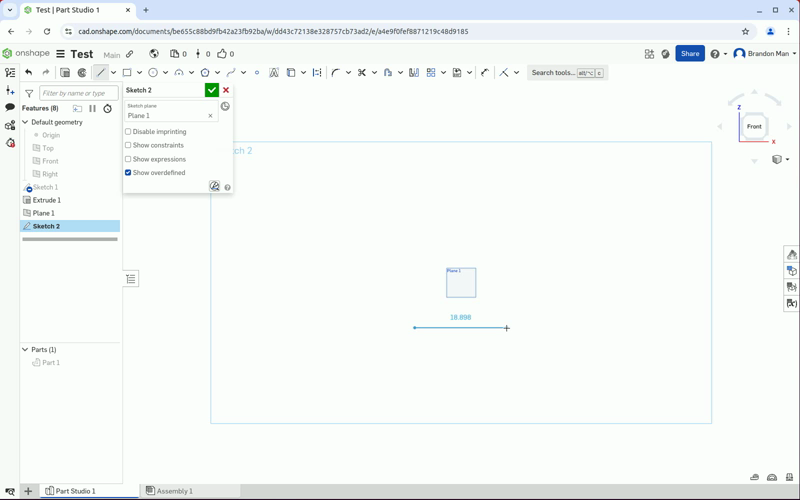
key_up(shift)
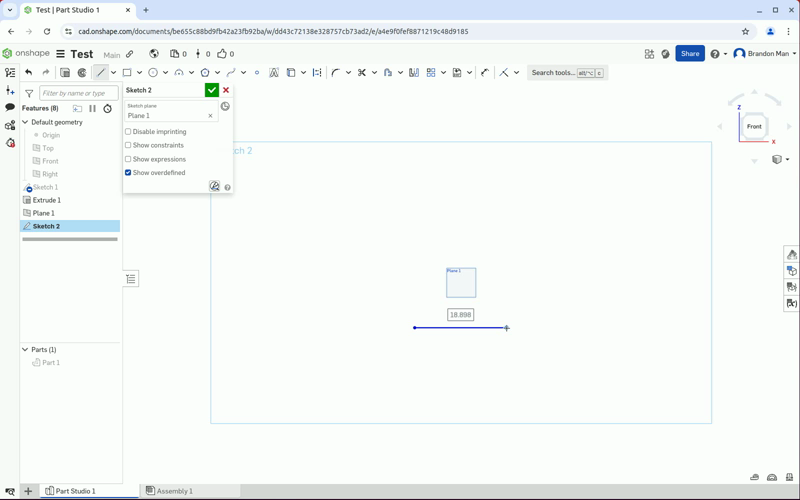
key_down(shift)
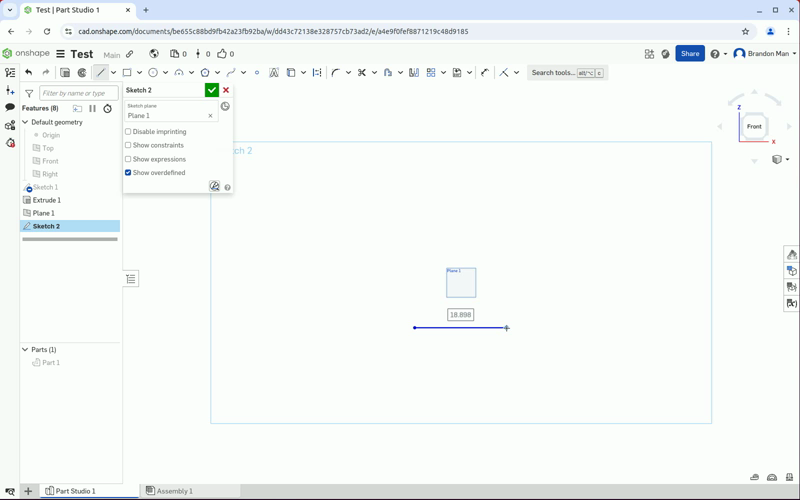
mouse_move(506, 235)
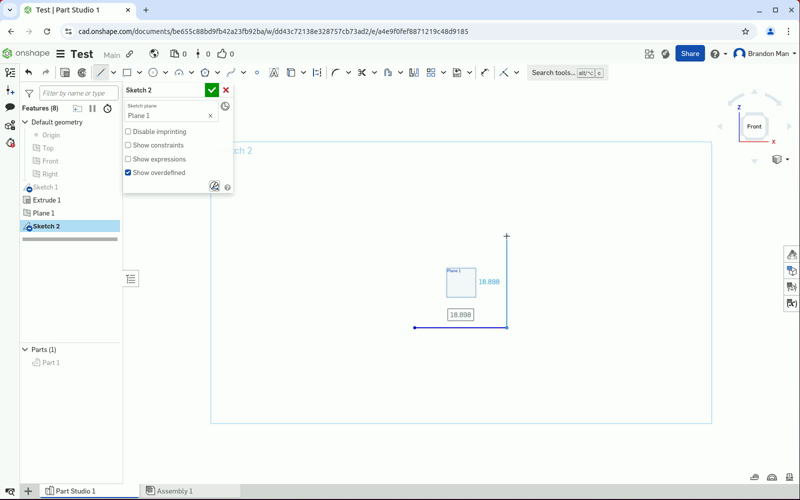
click(506, 235)
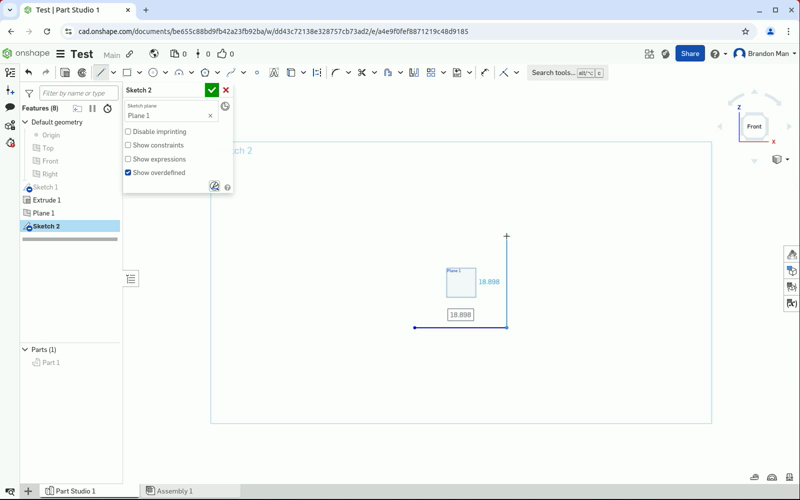
key_up(shift)
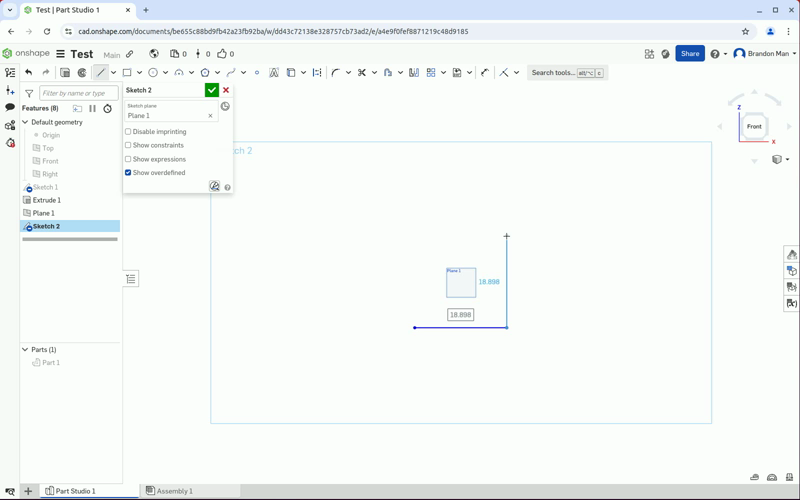
key_down(shift)
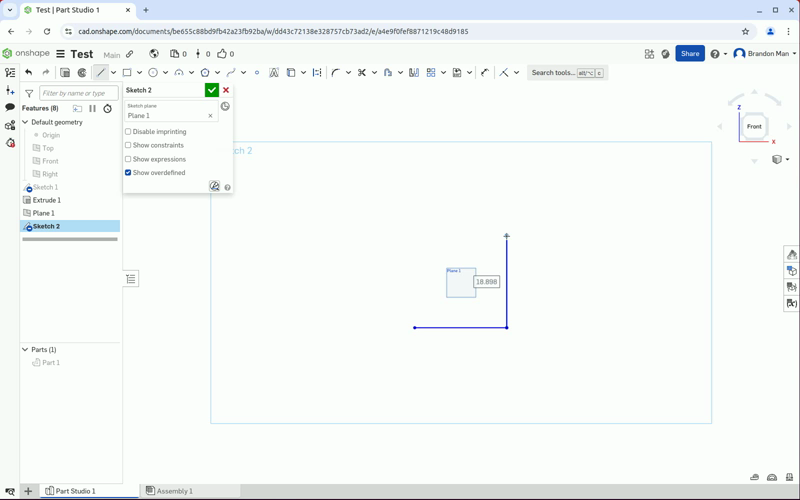
mouse_move(414, 235)
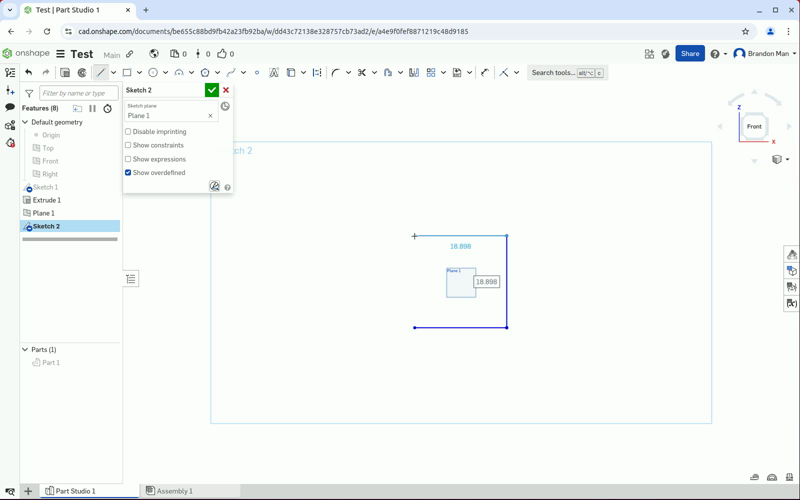
click(414, 235)
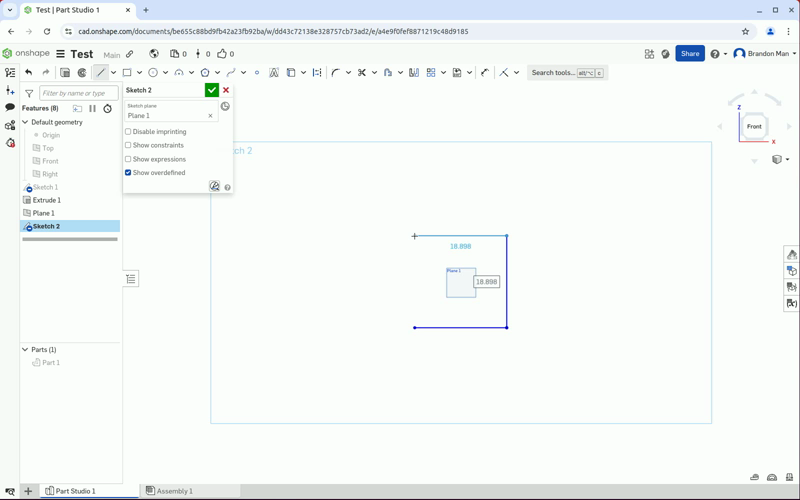
key_up(shift)
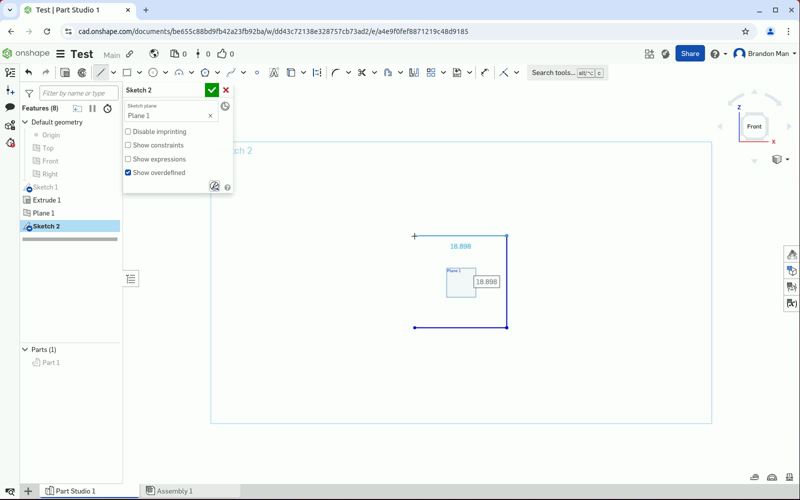
key_down(shift)
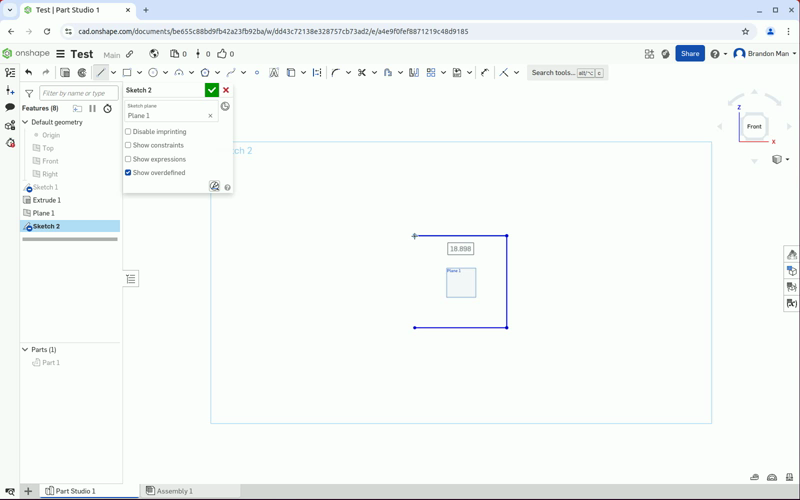
mouse_move(414, 327)
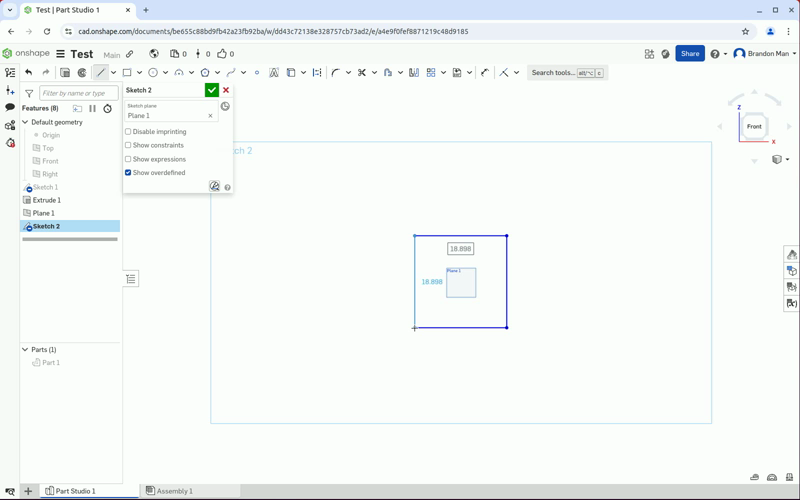
key_up(shift)
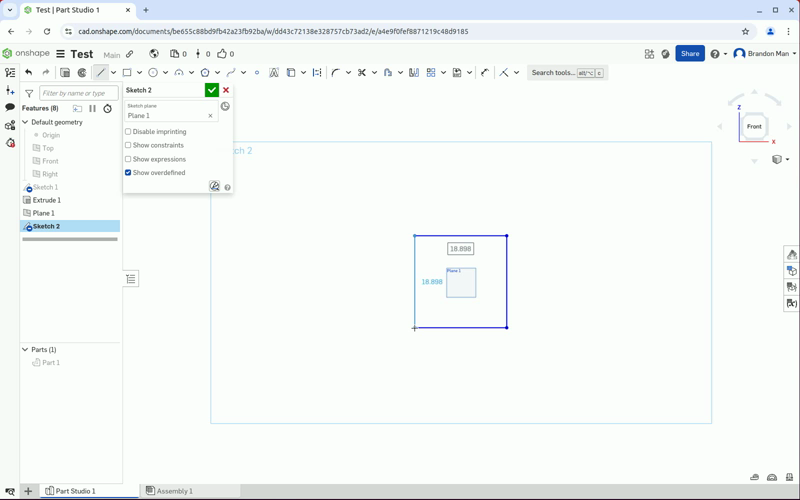
click(414, 327)
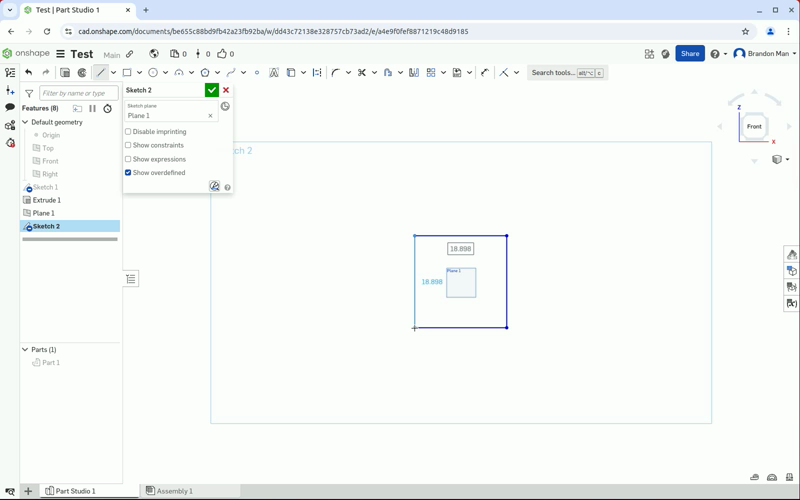
key(esc)
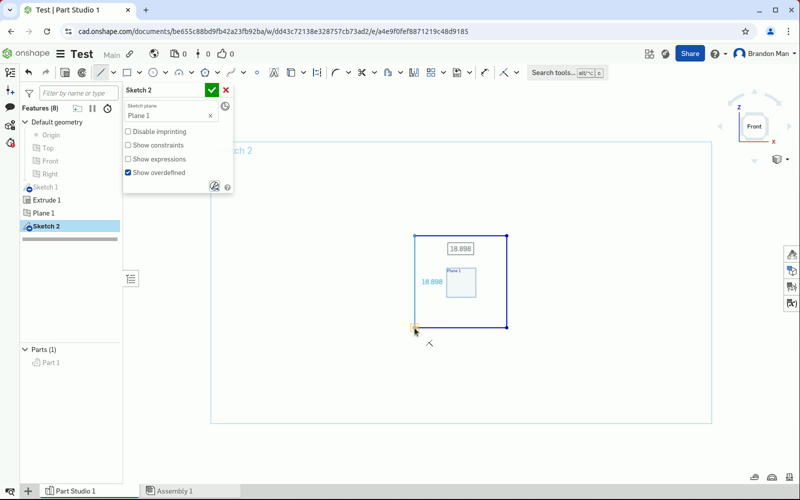
mouse_move(499, 285)
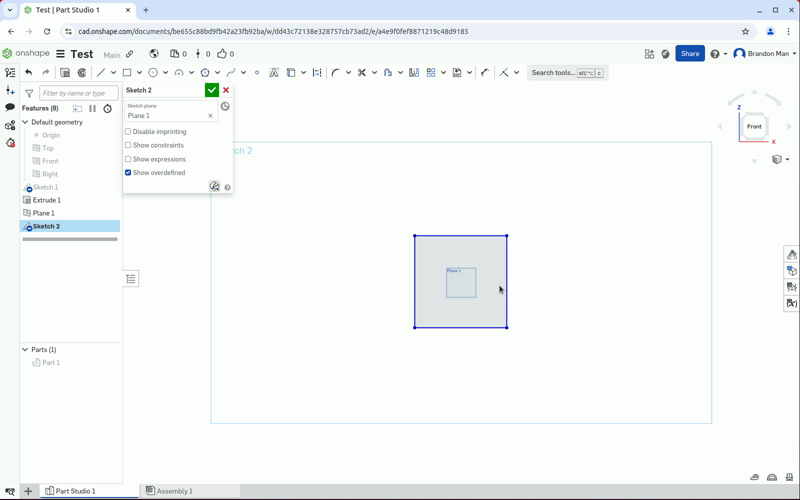
click(499, 285)
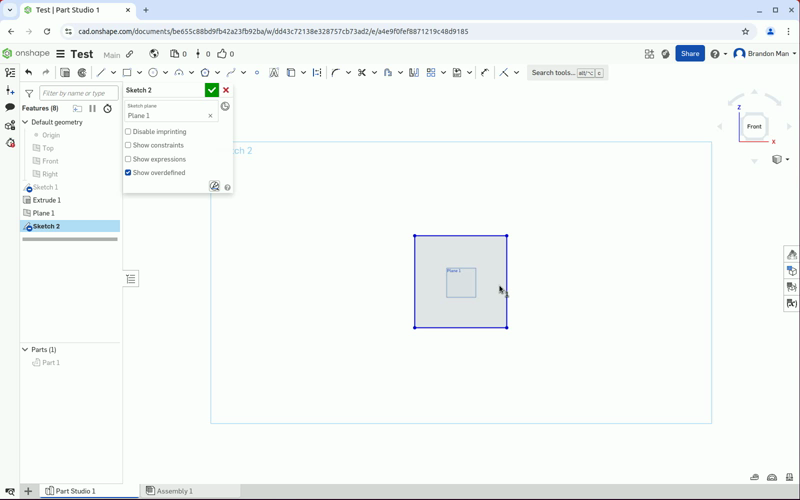
mouse_move(73, 352)
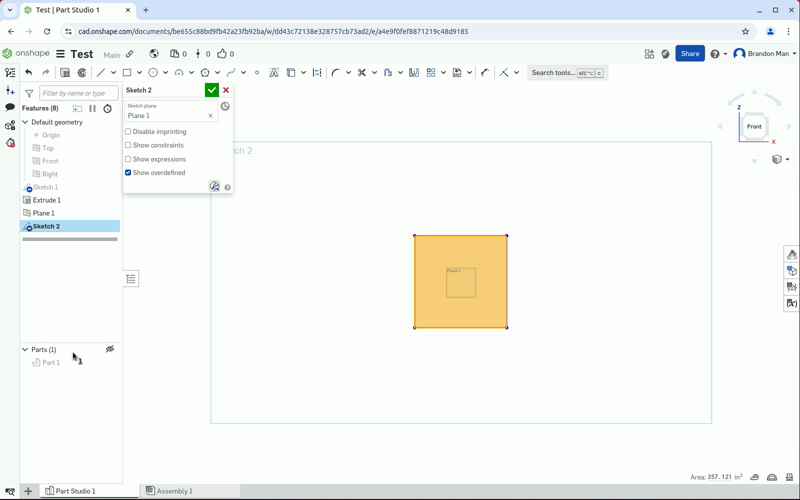
key(shift+y)
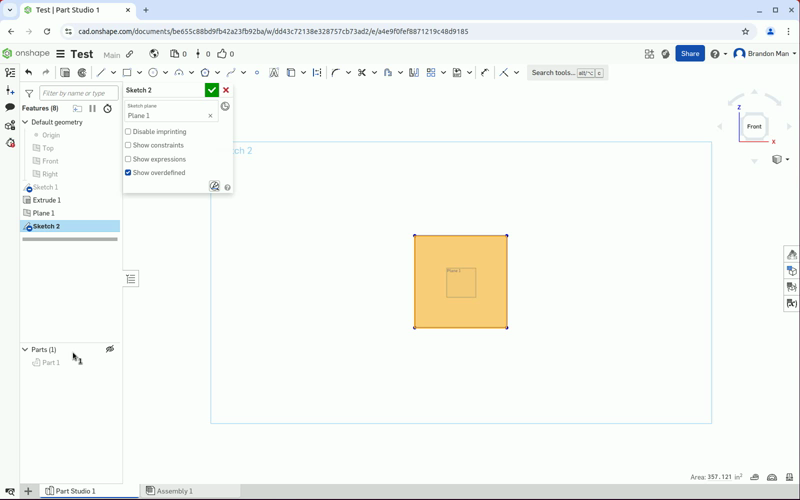
key(shift+e)
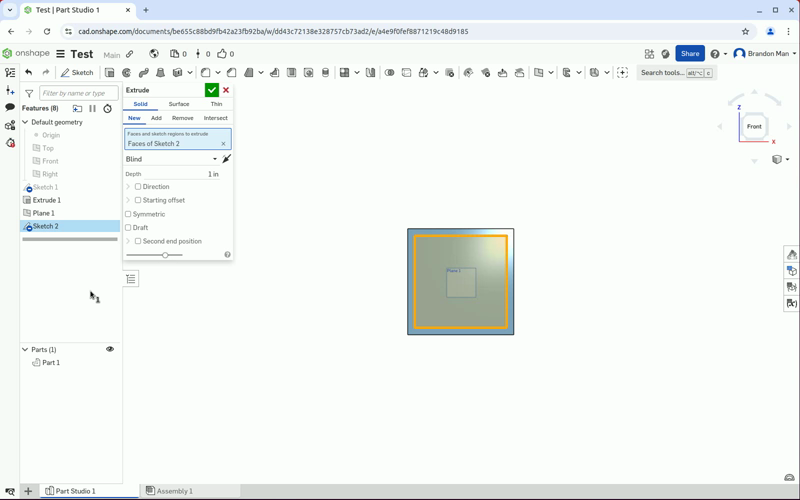
mouse_move(143, 106)
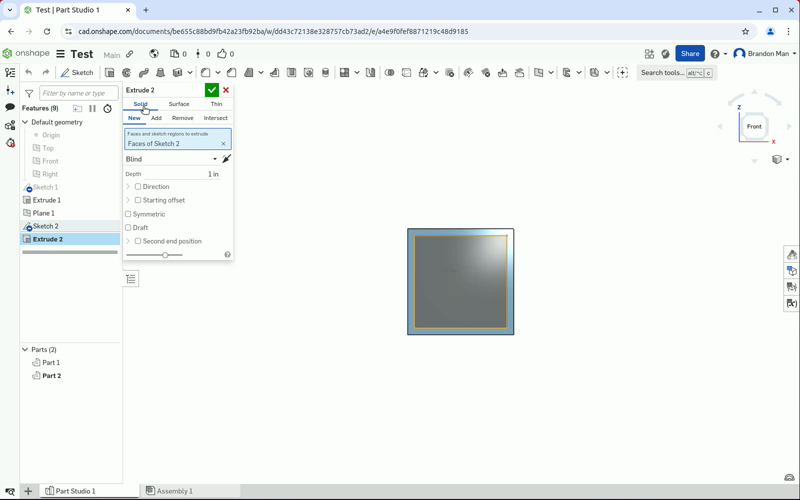
click(143, 106)
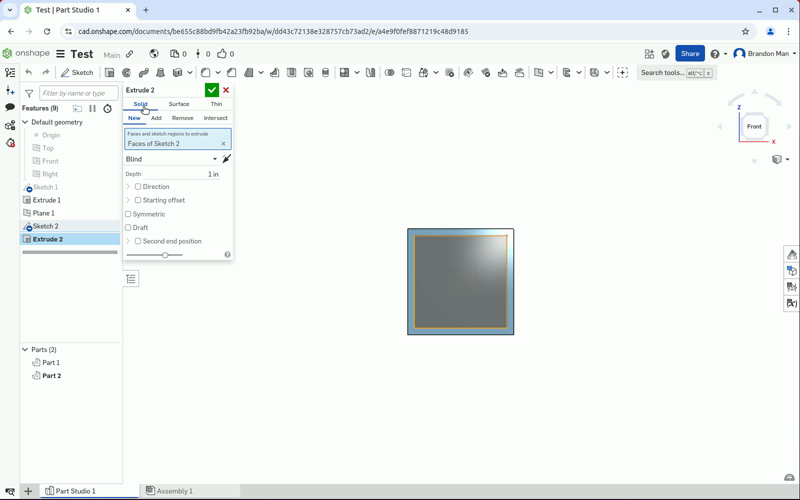
mouse_move(186, 120)
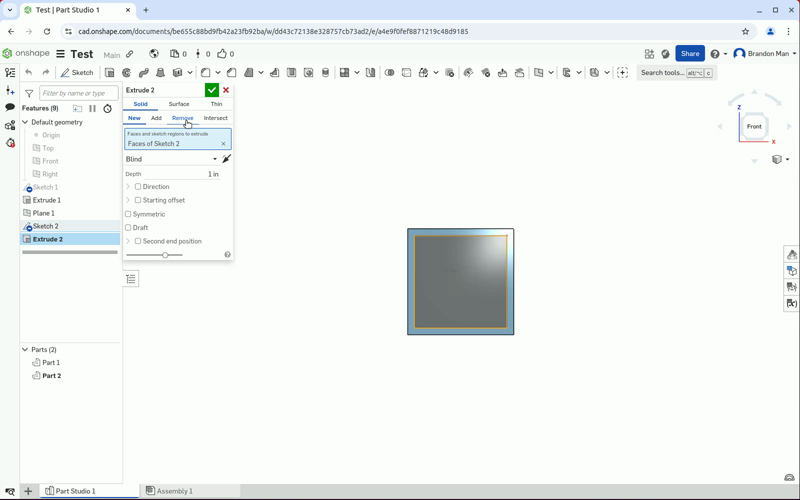
click(186, 120)
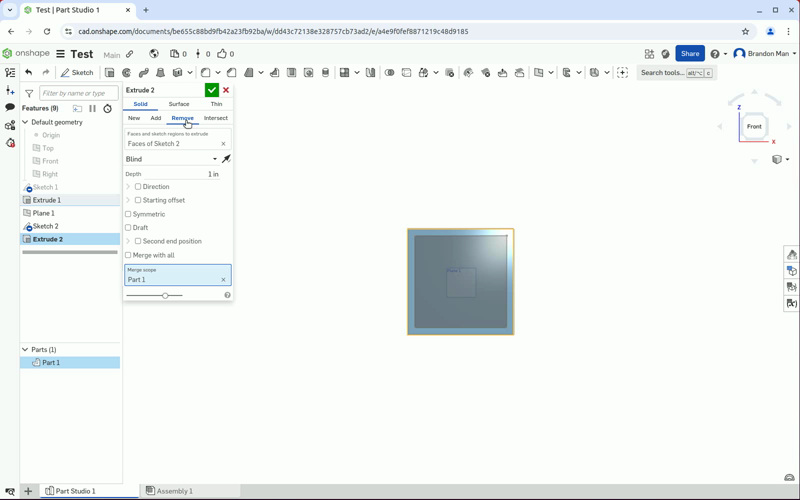
key(tab, 4)
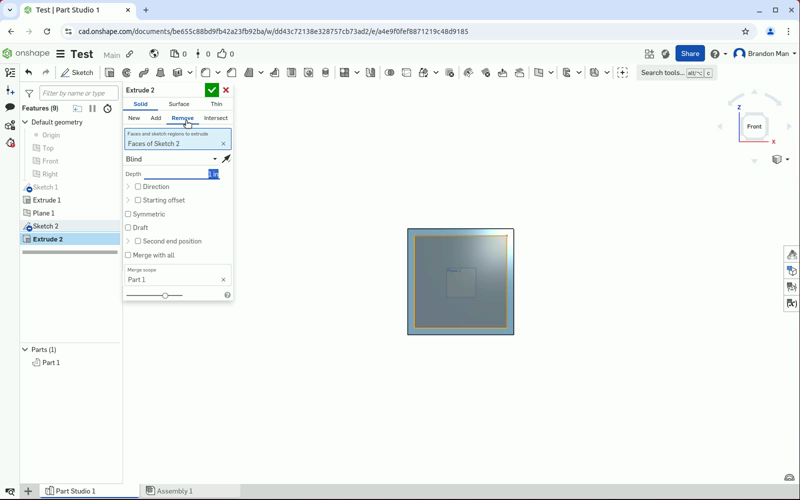
text(21.664)
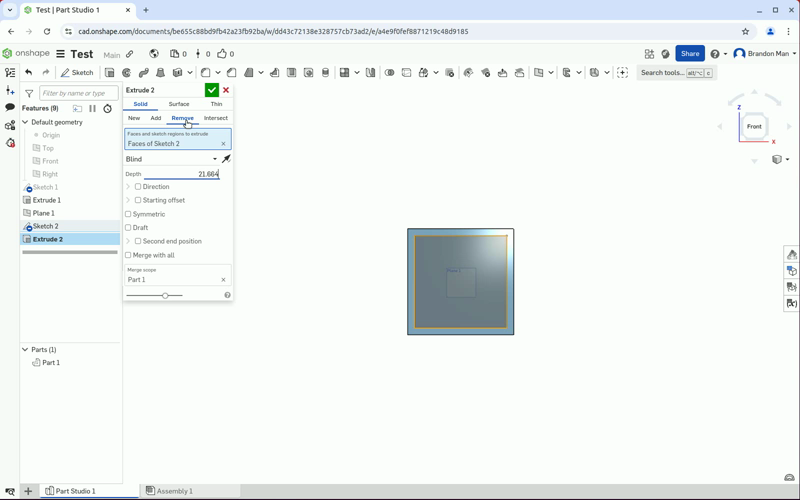
key(tab, 6)
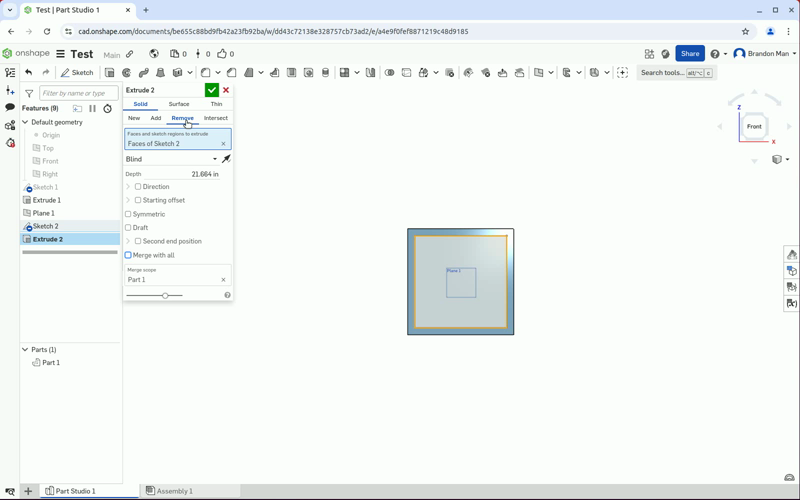
key(space)
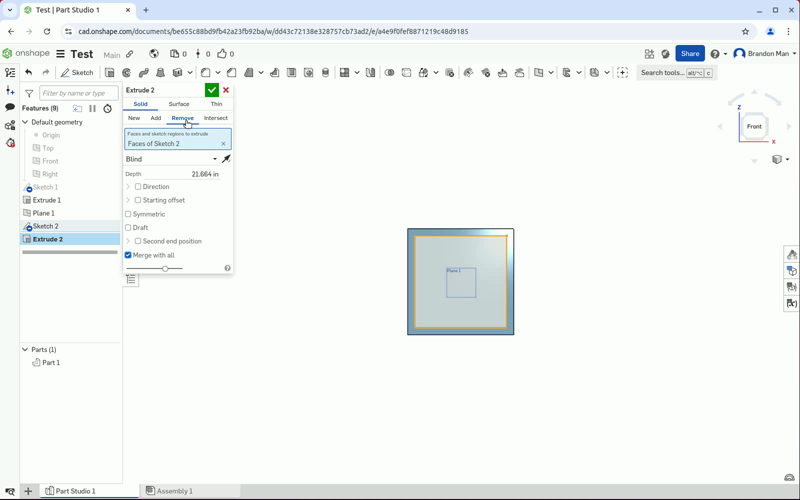
key(enter)
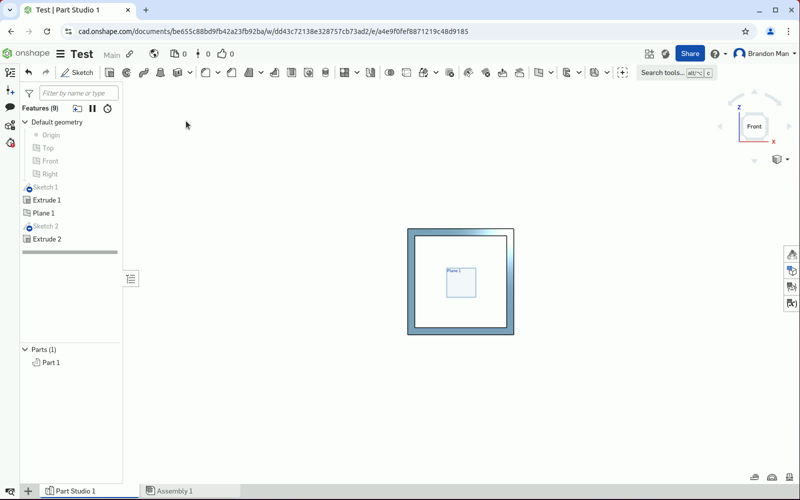
key(shift+h)
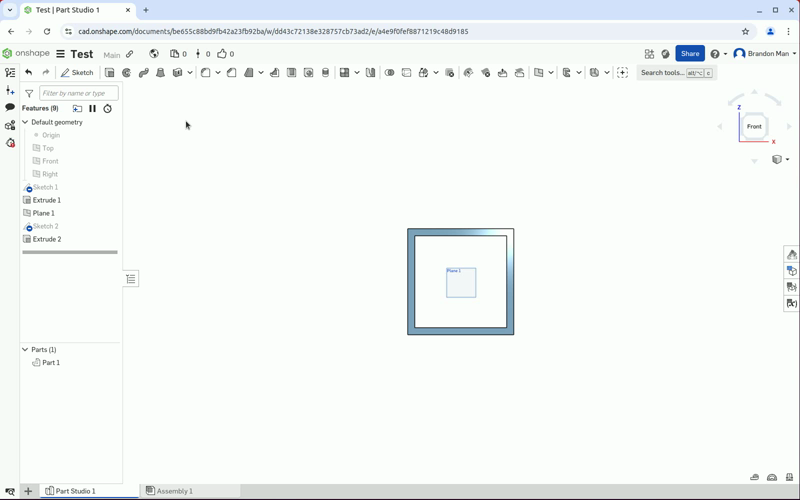
key(shift+h)
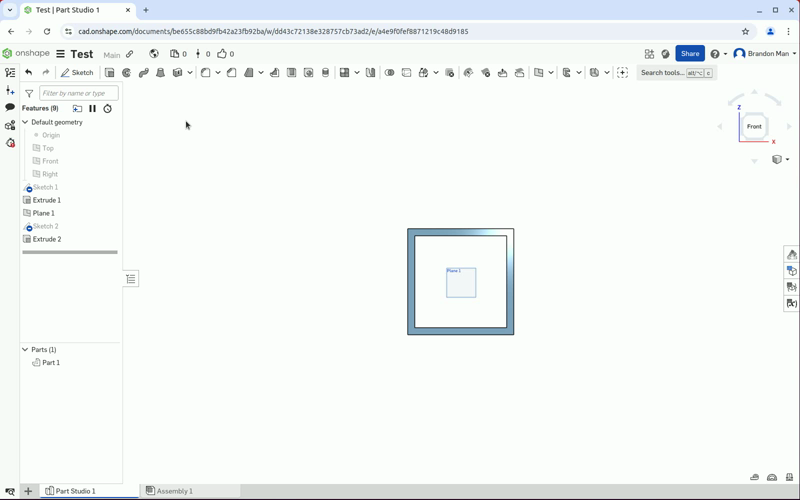
key(shift+7)
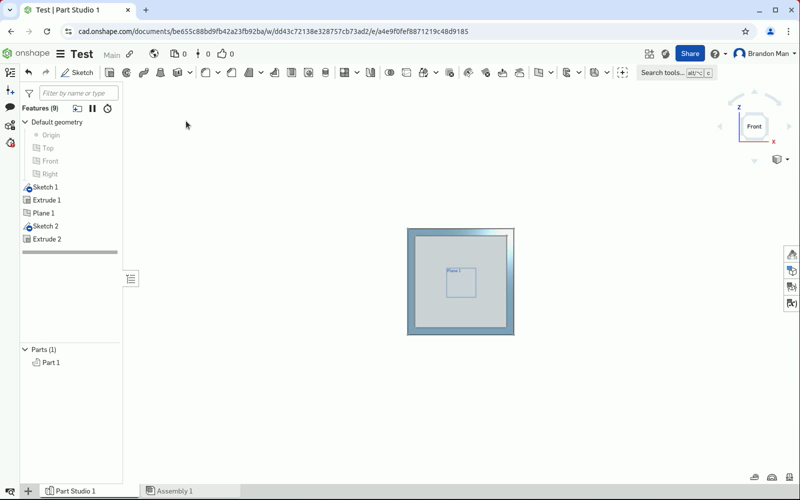
key(left, 2)
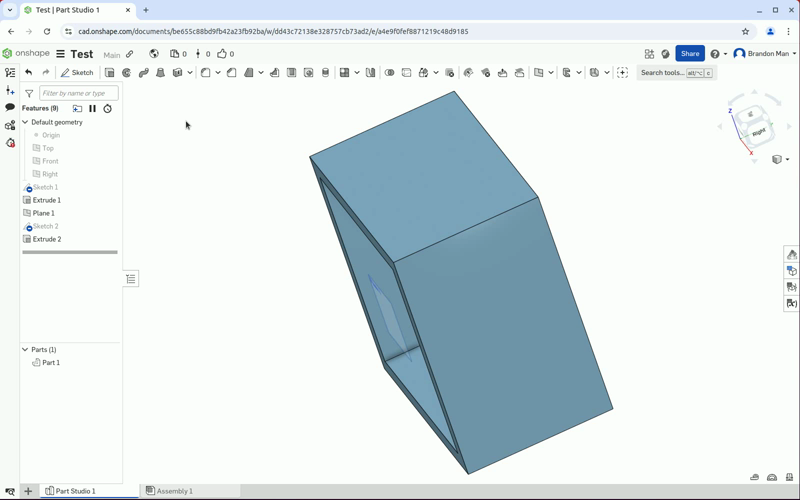
key(down, 2)
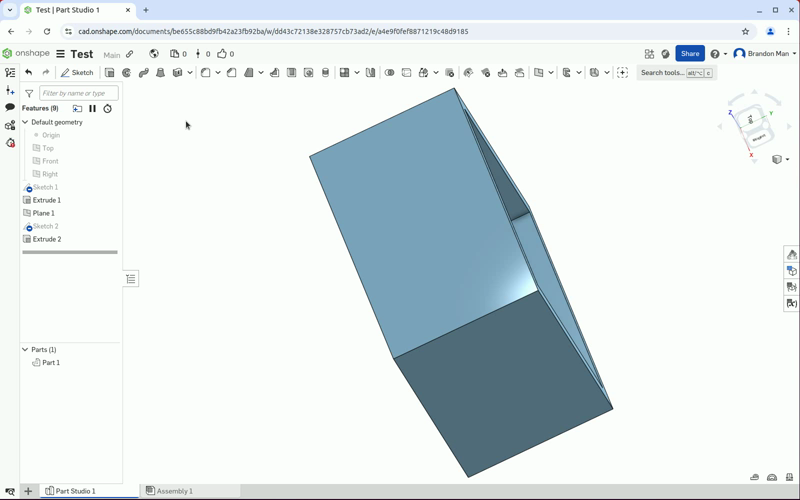
key(up, 2)
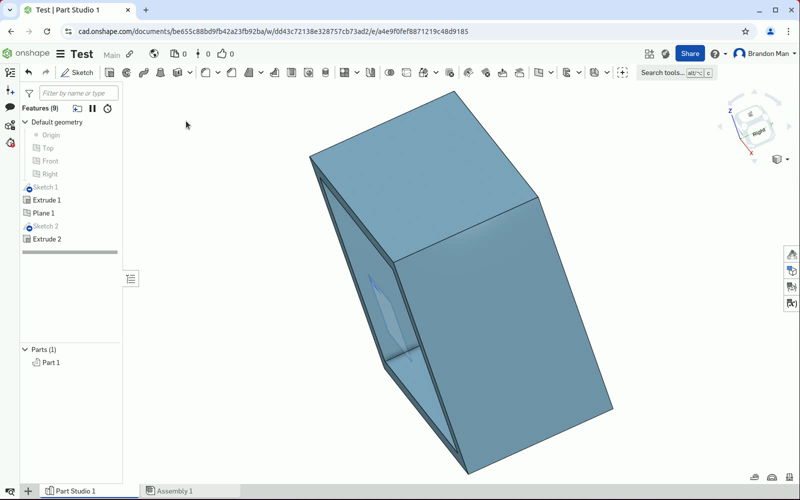
key(right, 2)
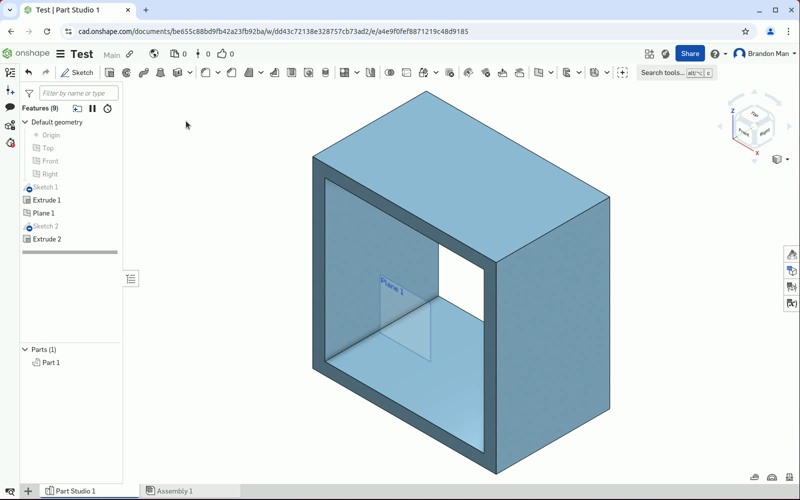
mouse_move(73, 189)
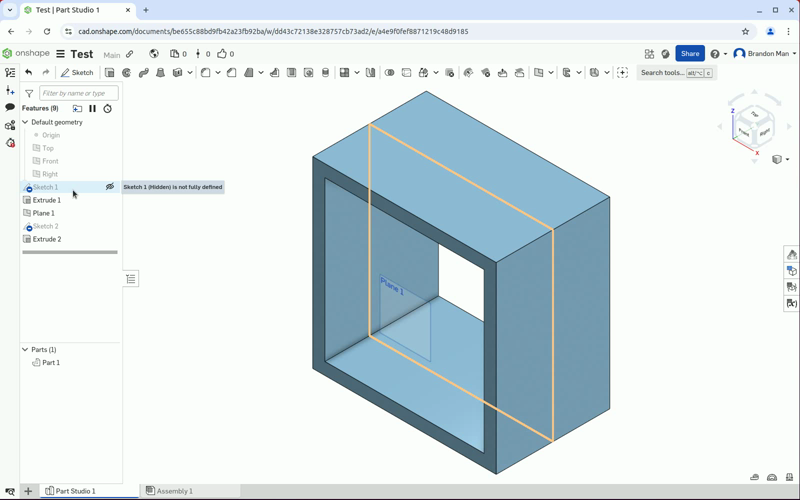
click(73, 189)